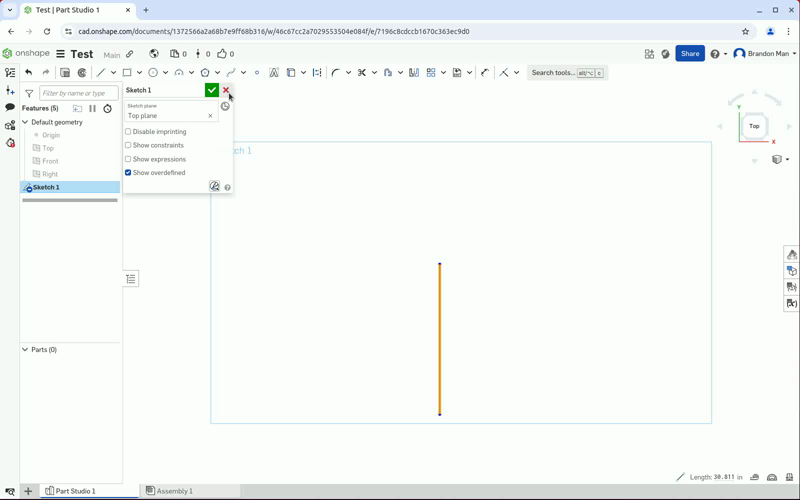
key(shift+h)
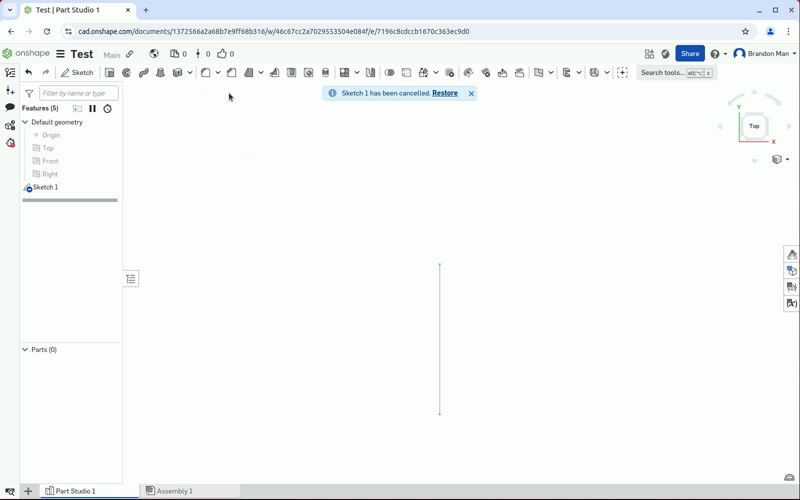
key(shift+s)
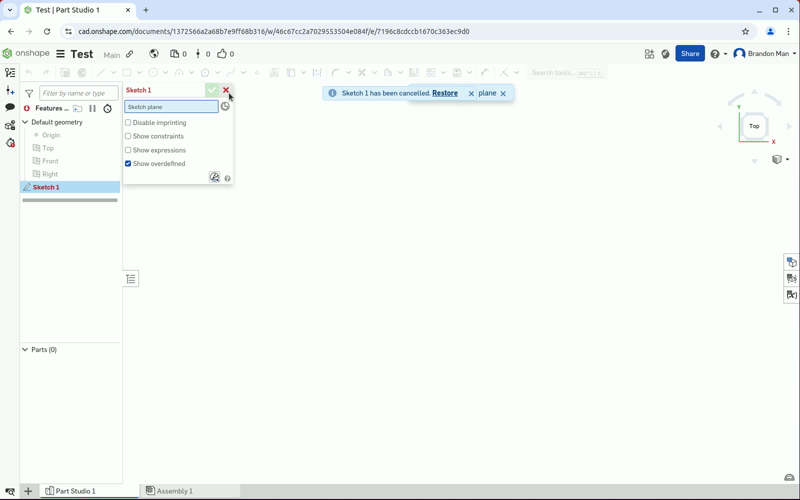
mouse_move(73, 150)
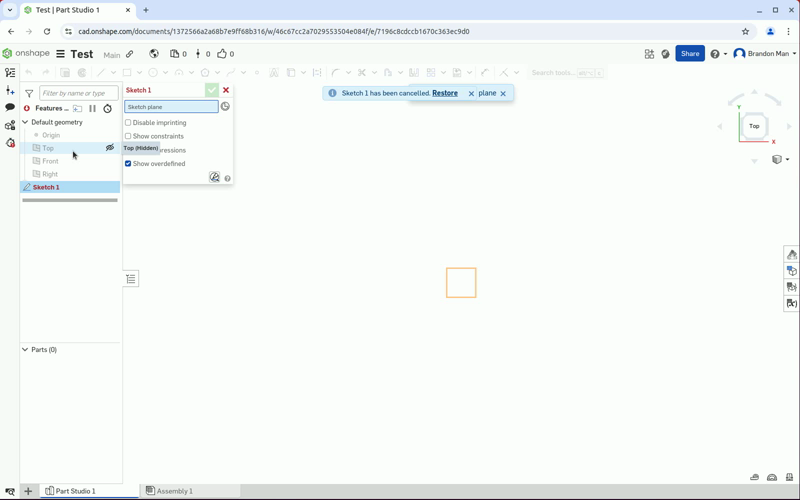
click(73, 150)
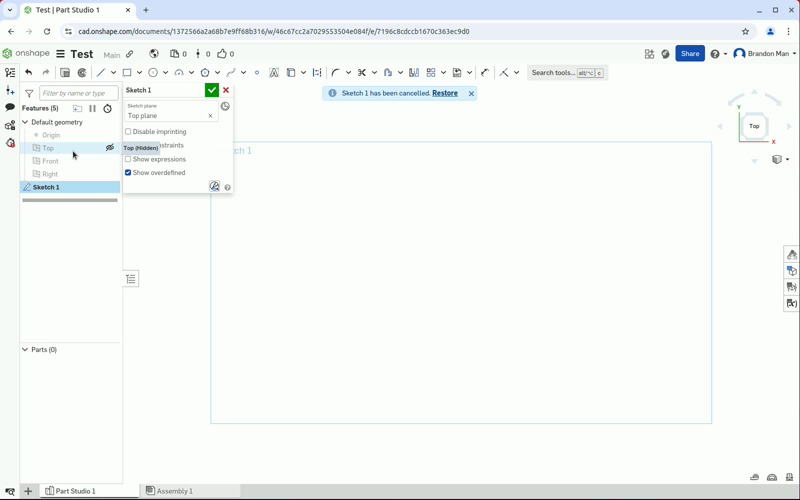
mouse_move(73, 352)
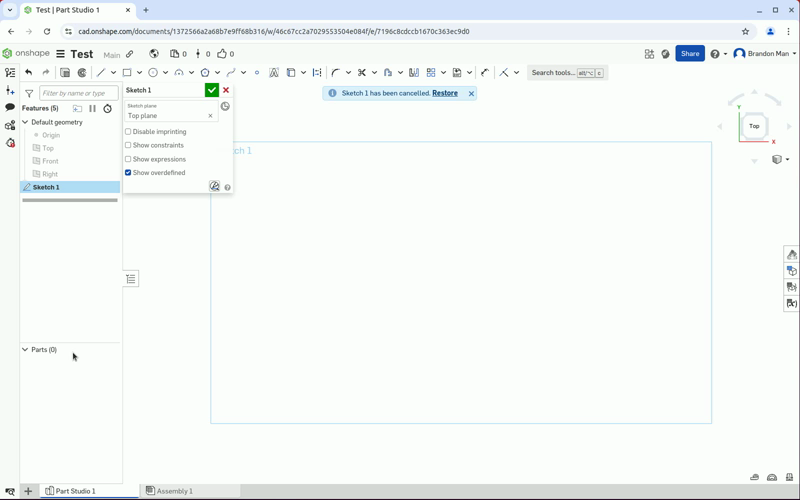
key(y)
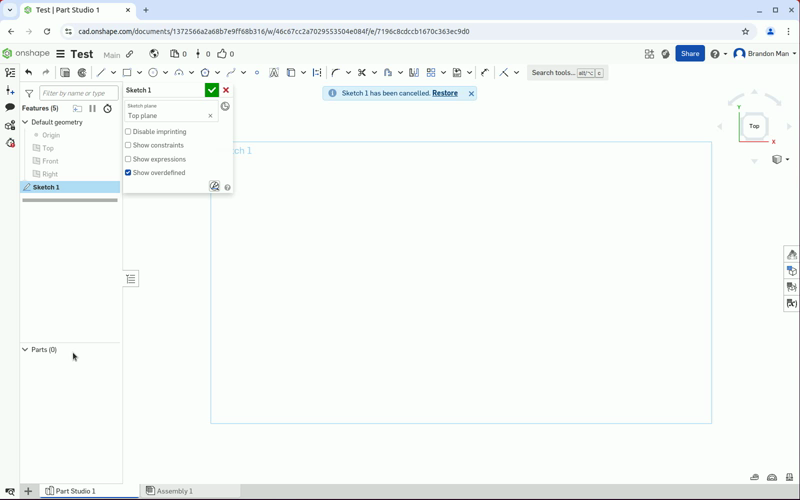
key(l)
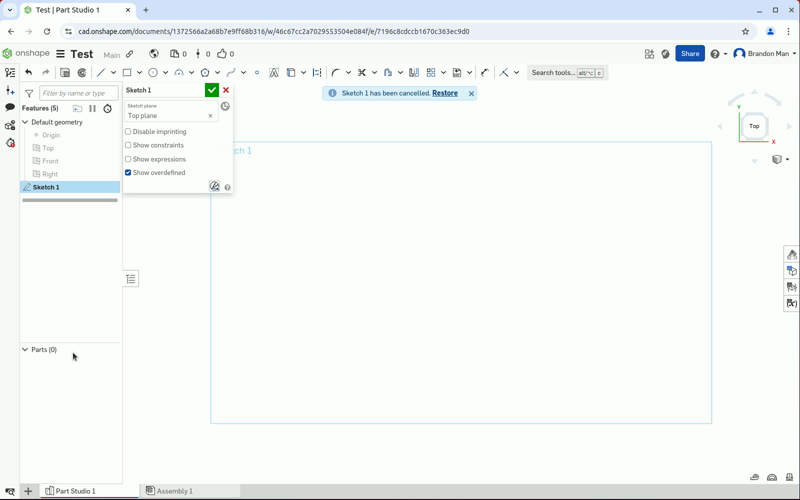
key_down(shift)
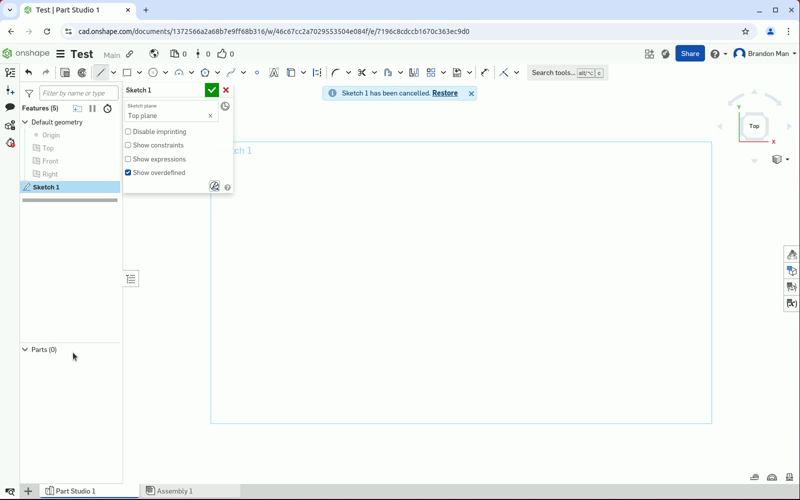
mouse_move(460, 282)
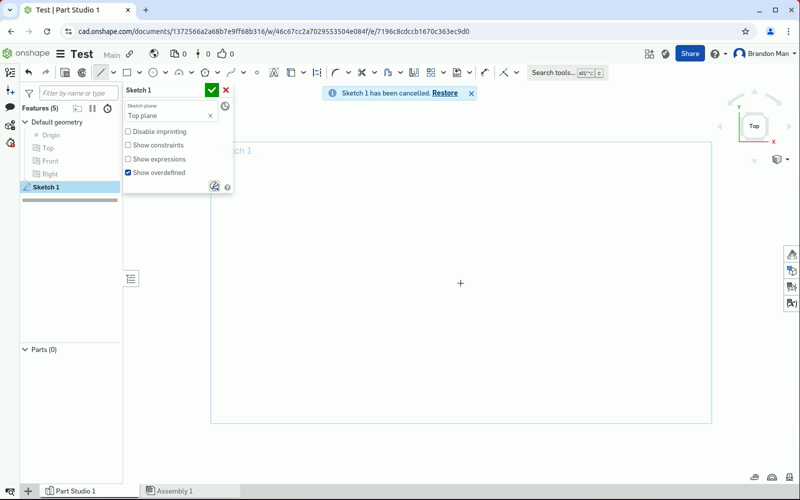
click(460, 282)
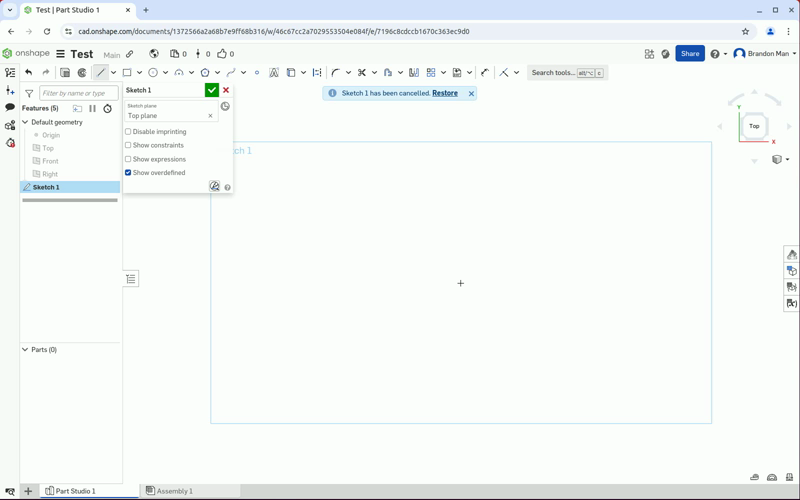
key_up(shift)
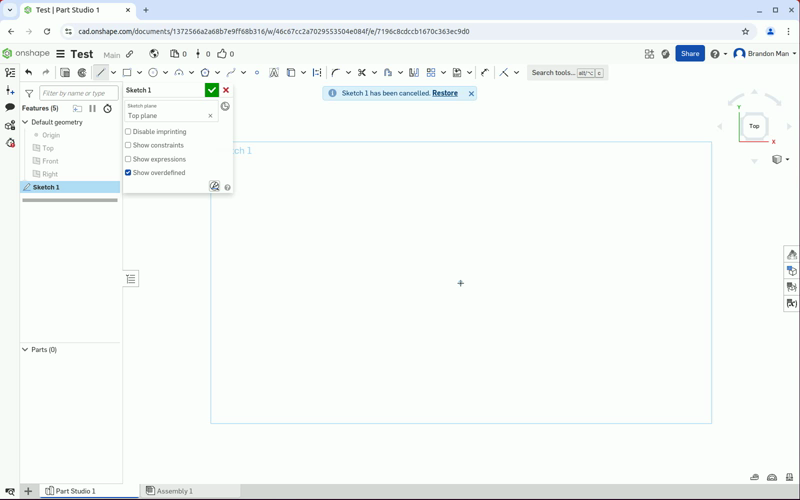
key_down(shift)
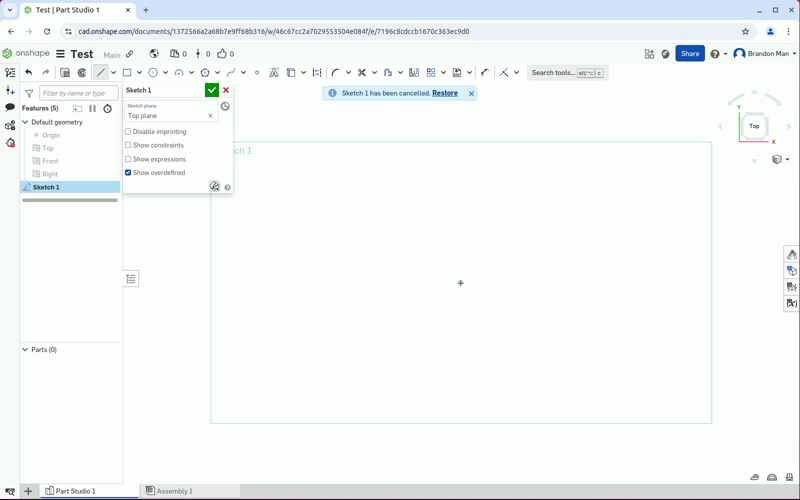
mouse_move(523, 282)
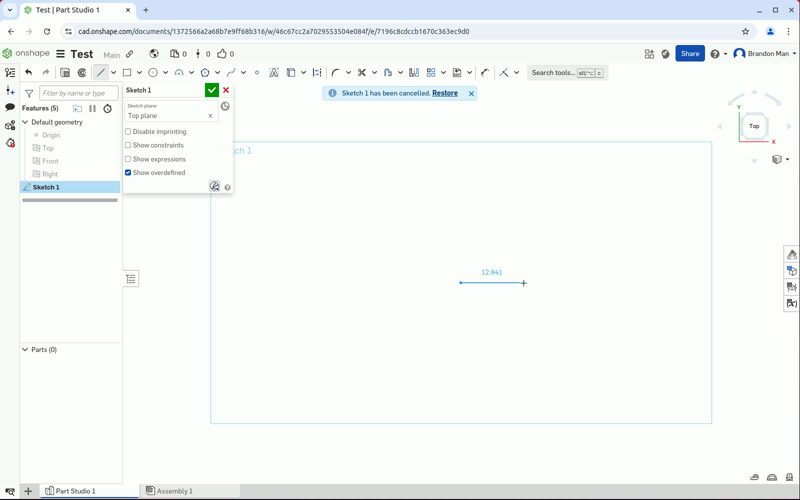
click(523, 282)
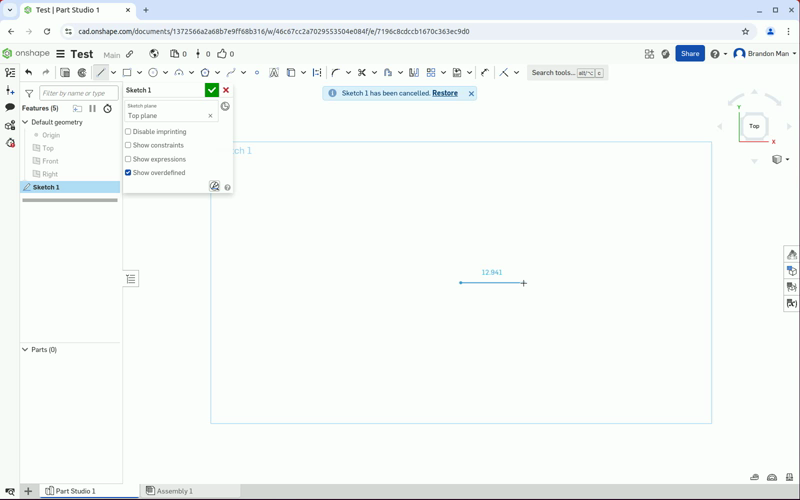
key_up(shift)
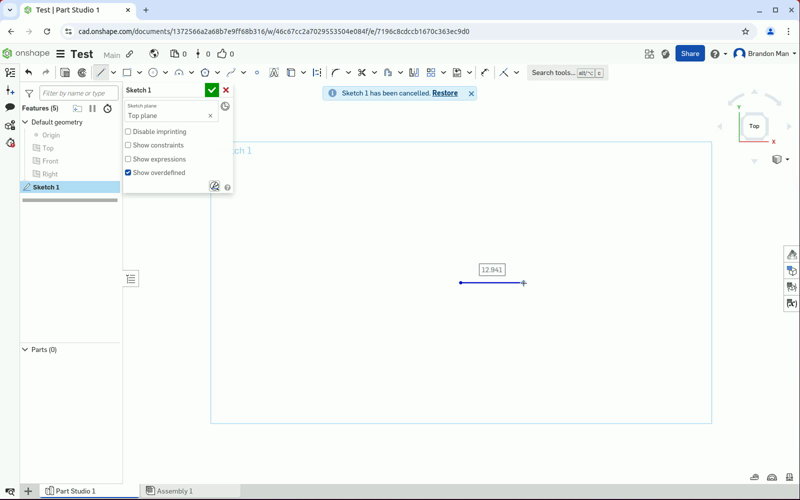
key_down(shift)
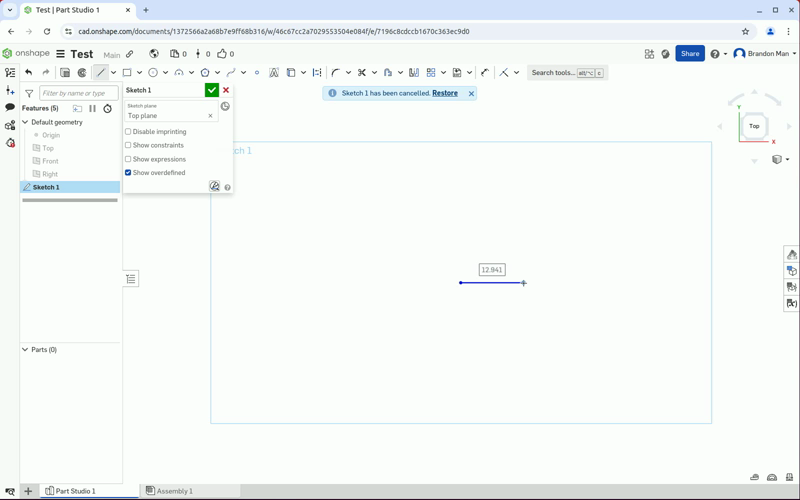
mouse_move(523, 170)
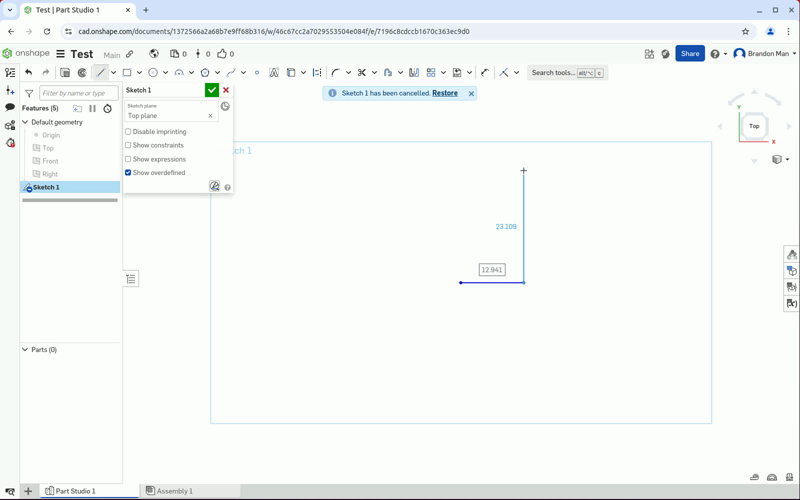
click(523, 170)
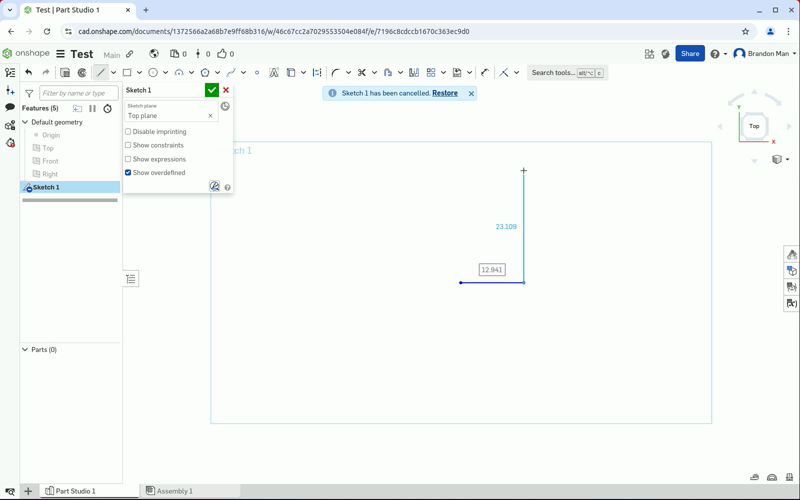
key_up(shift)
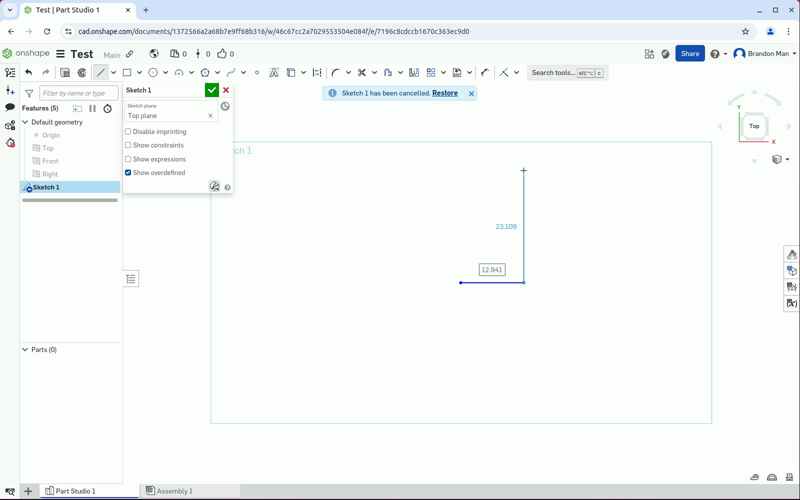
key_down(shift)
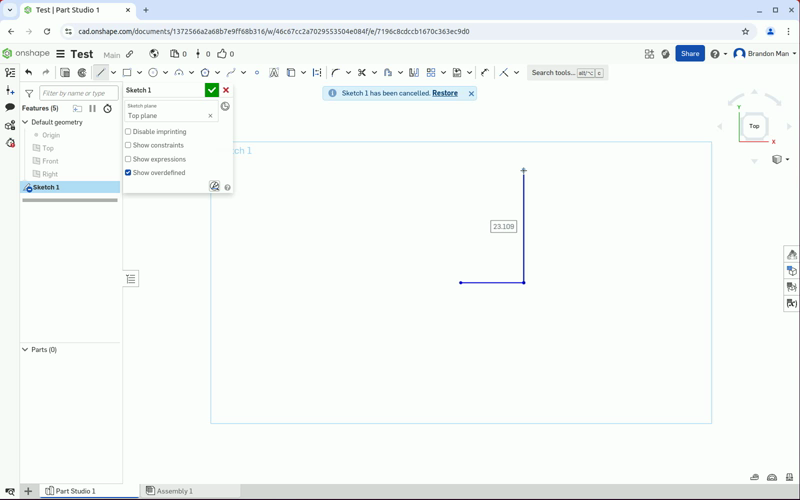
mouse_move(460, 170)
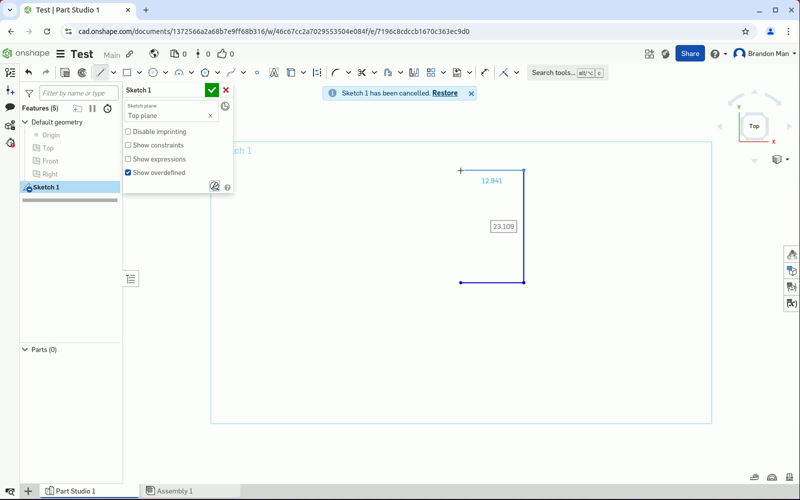
click(460, 170)
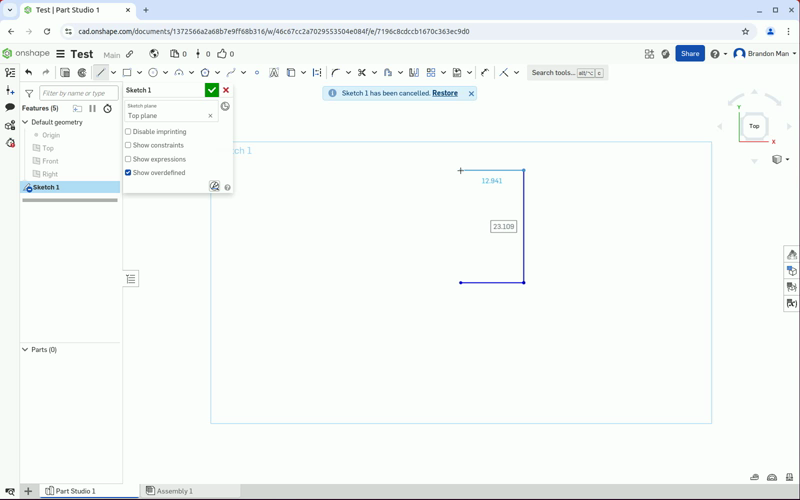
key_up(shift)
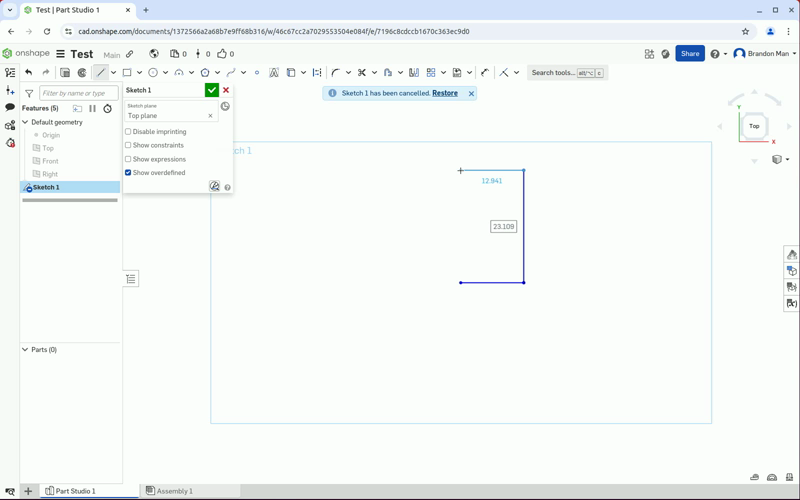
key_down(shift)
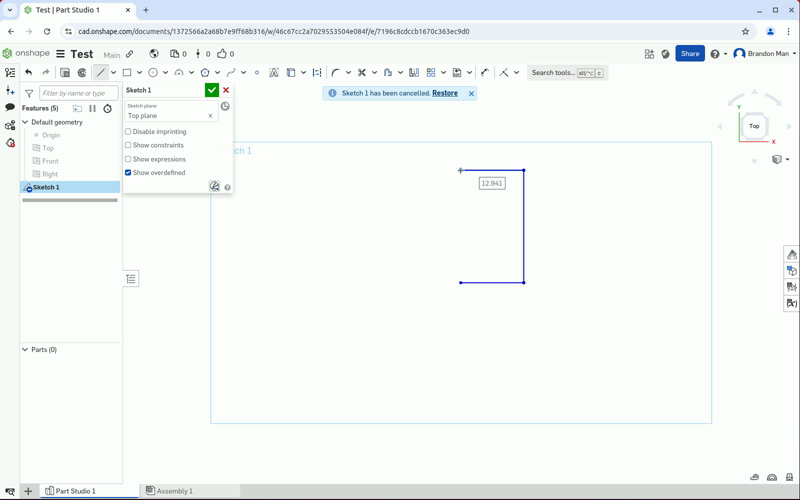
mouse_move(460, 282)
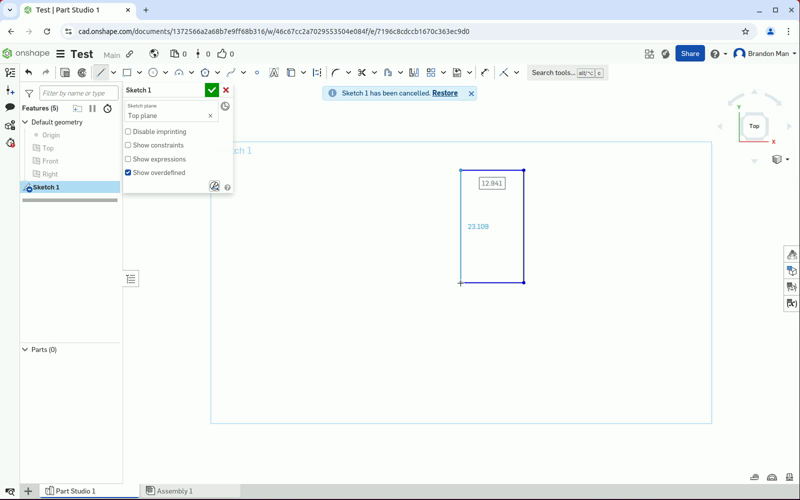
key_up(shift)
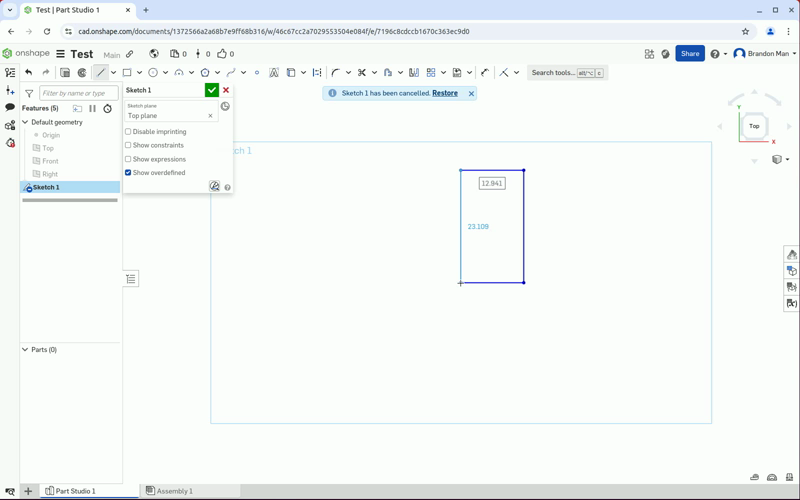
click(460, 282)
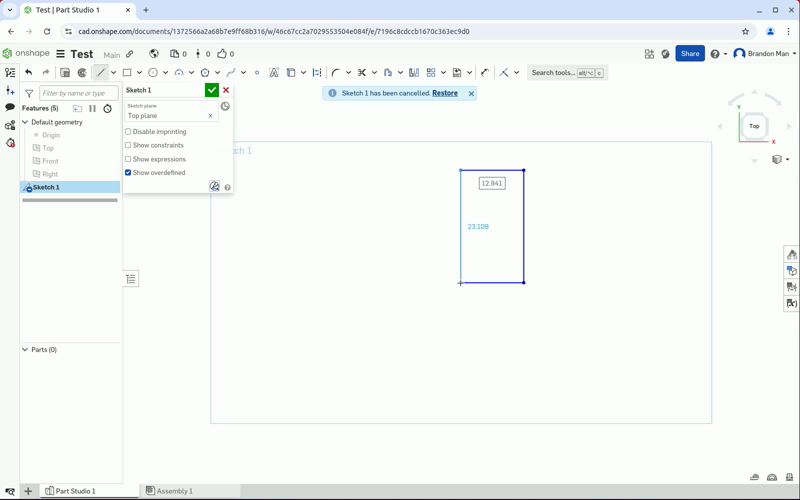
key(esc)
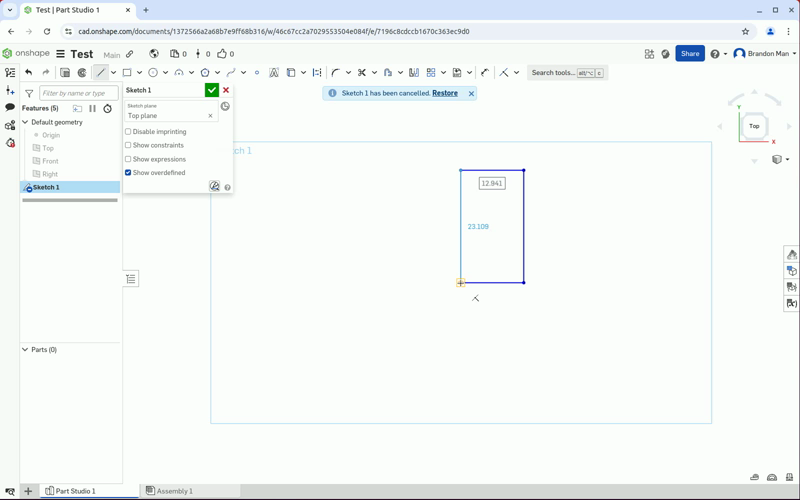
mouse_move(505, 269)
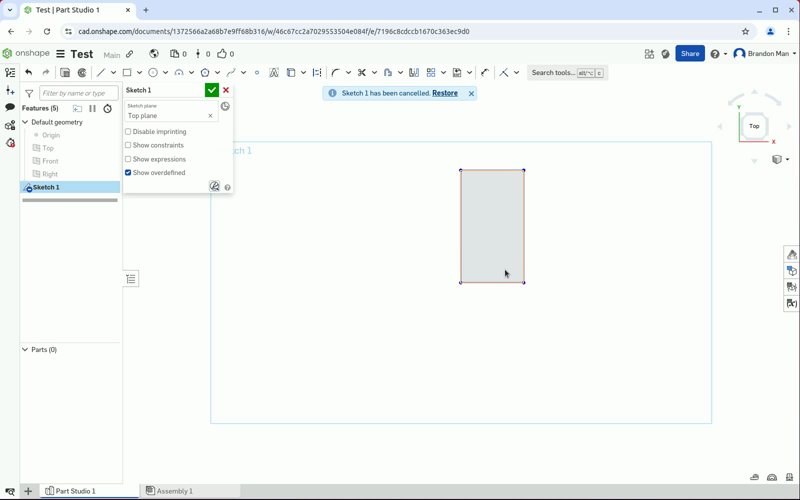
click(505, 269)
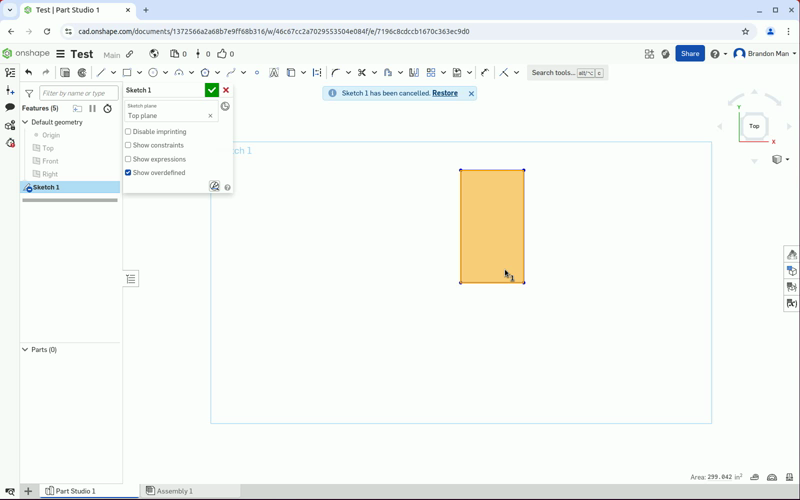
mouse_move(73, 352)
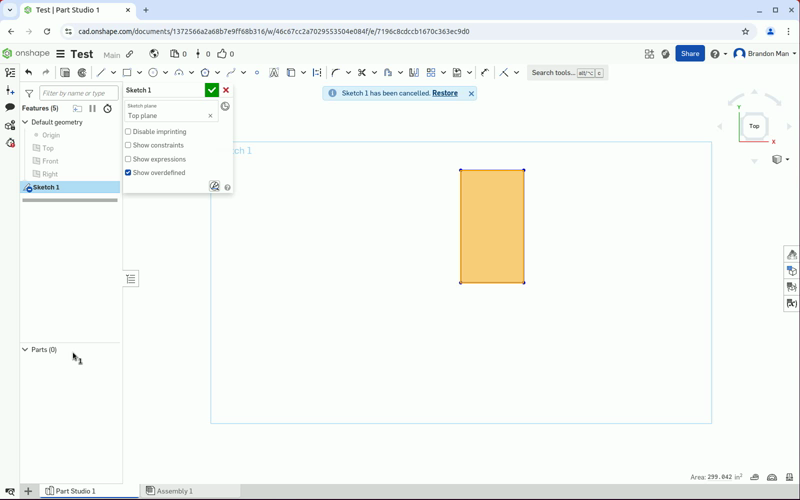
key(shift+y)
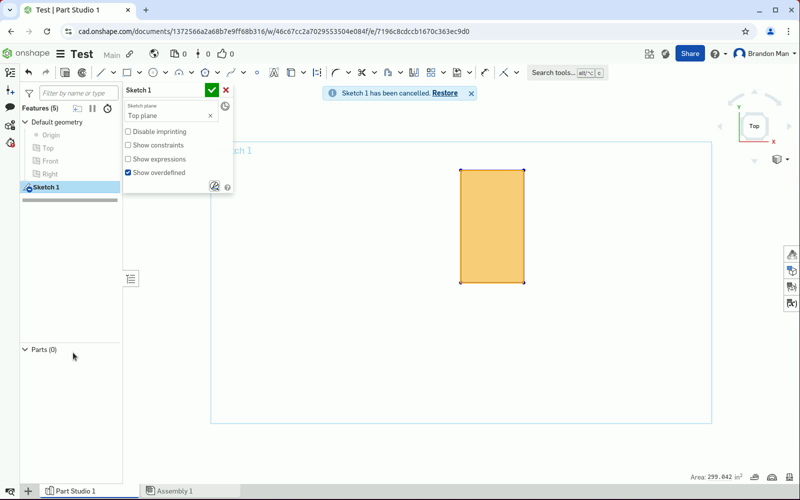
key(shift+e)
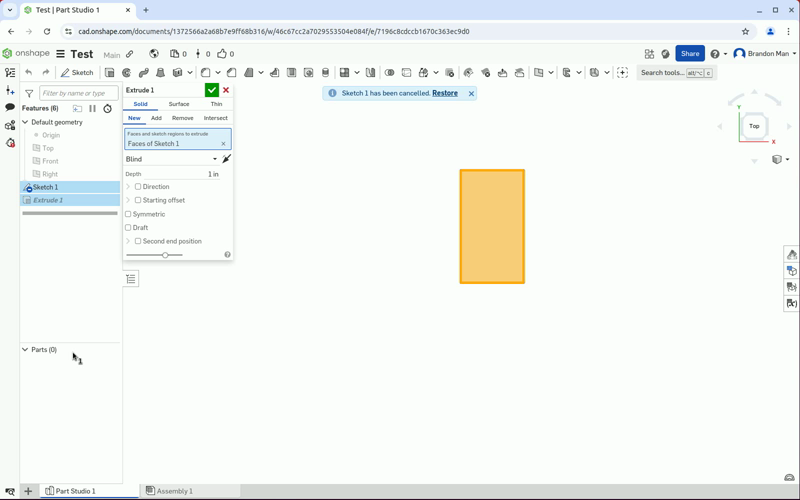
mouse_move(143, 106)
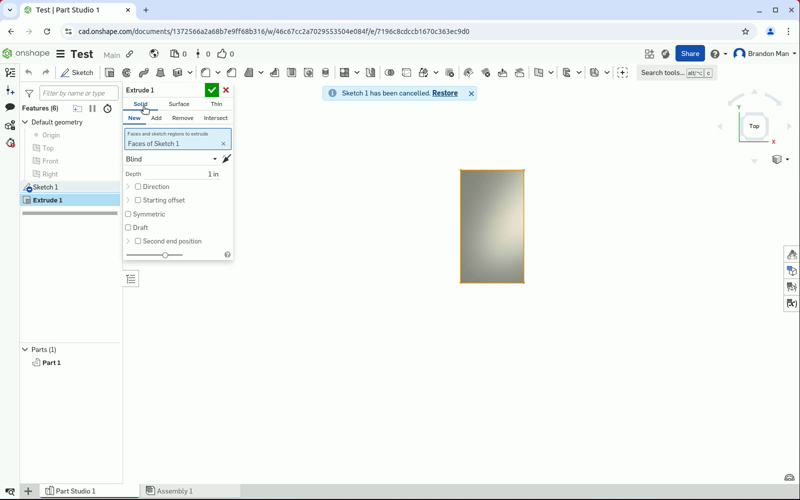
click(143, 106)
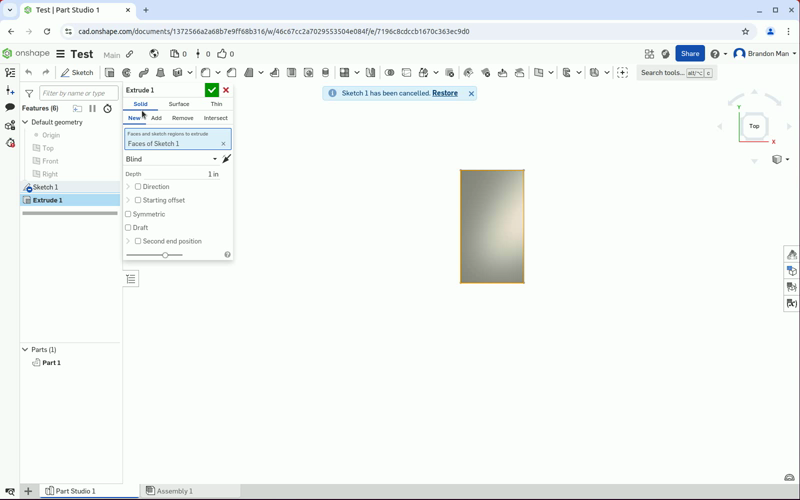
mouse_move(137, 120)
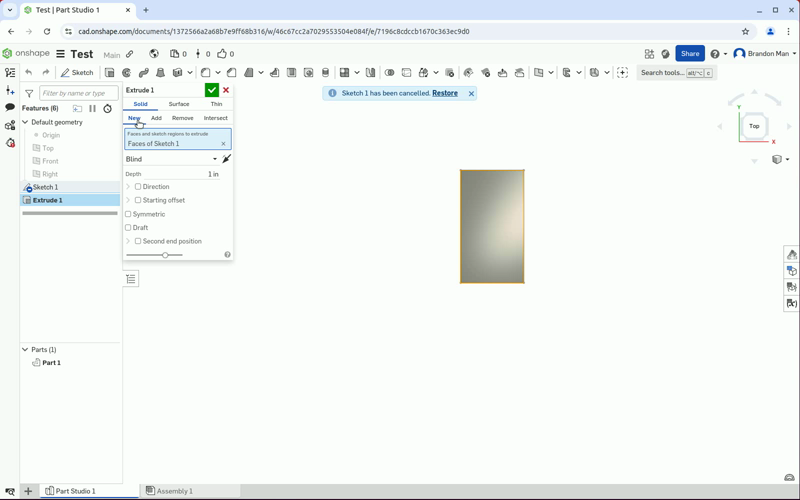
click(137, 120)
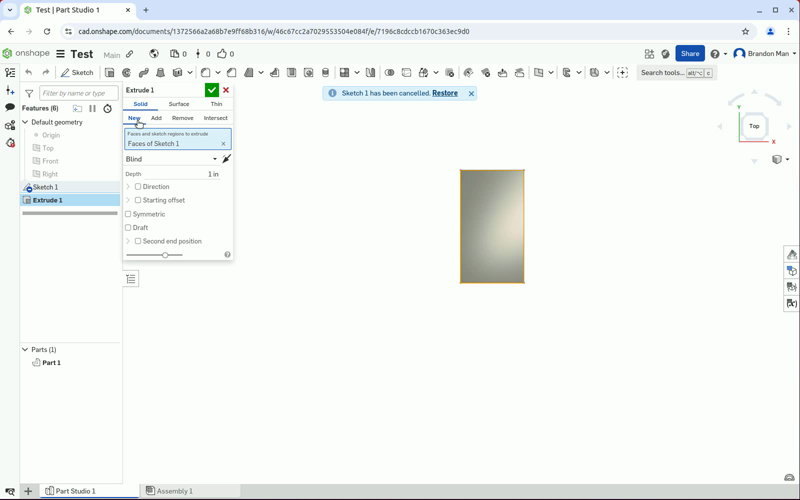
key(tab, 4)
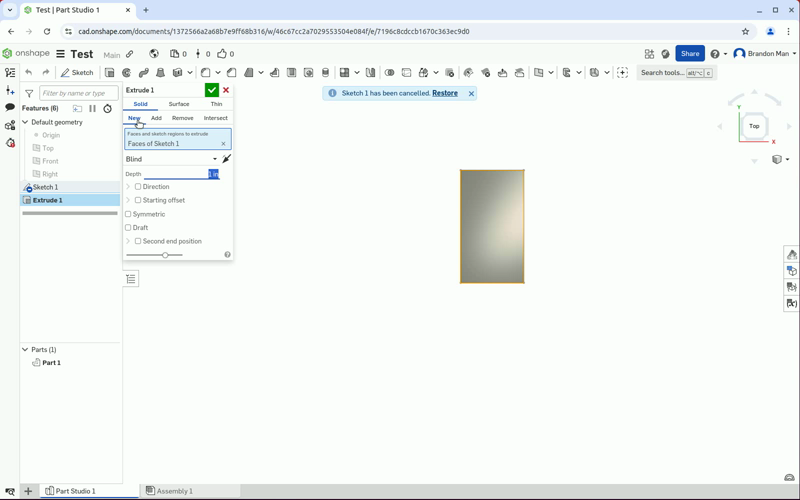
text(1.444)
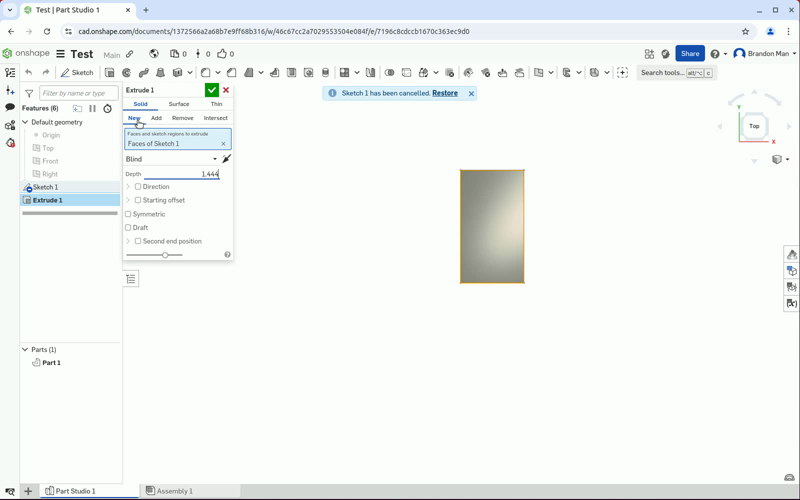
key(enter)
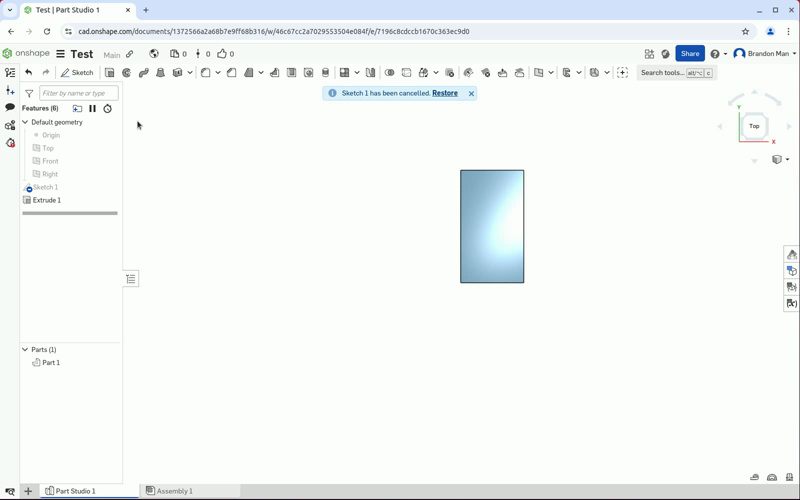
key(shift+h)
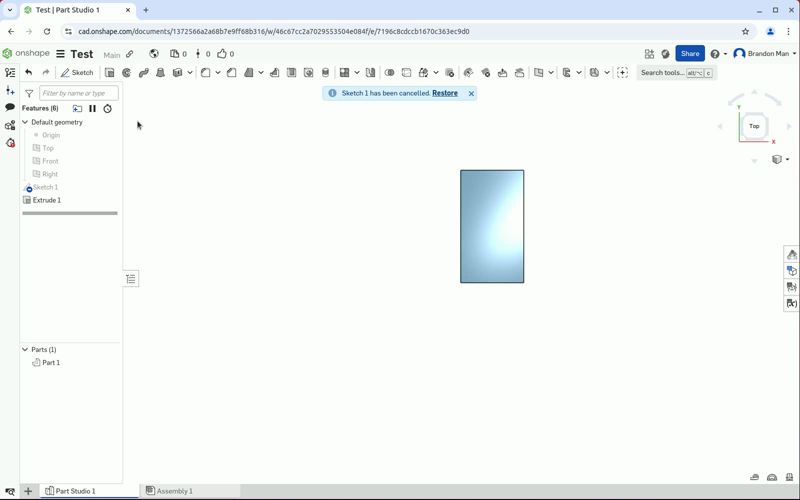
key(shift+h)
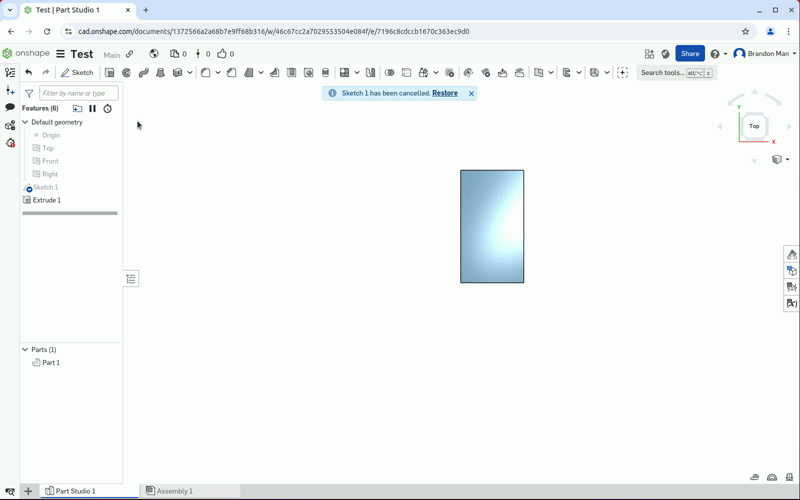
mouse_move(73, 189)
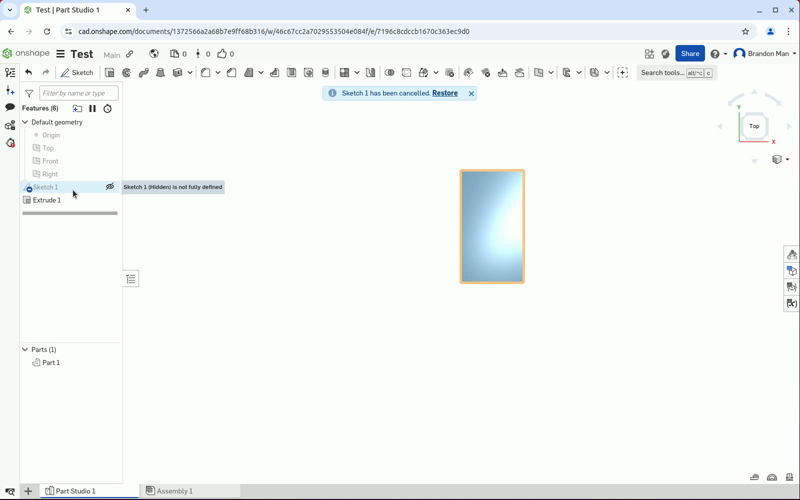
click(73, 189)
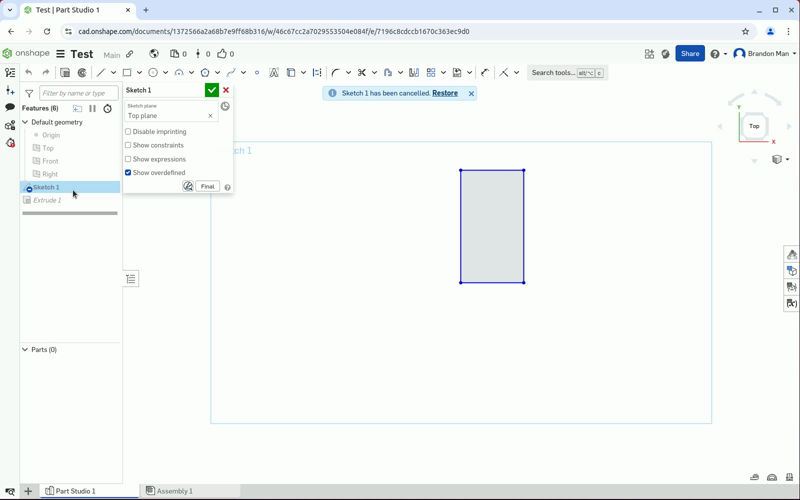
mouse_move(229, 92)
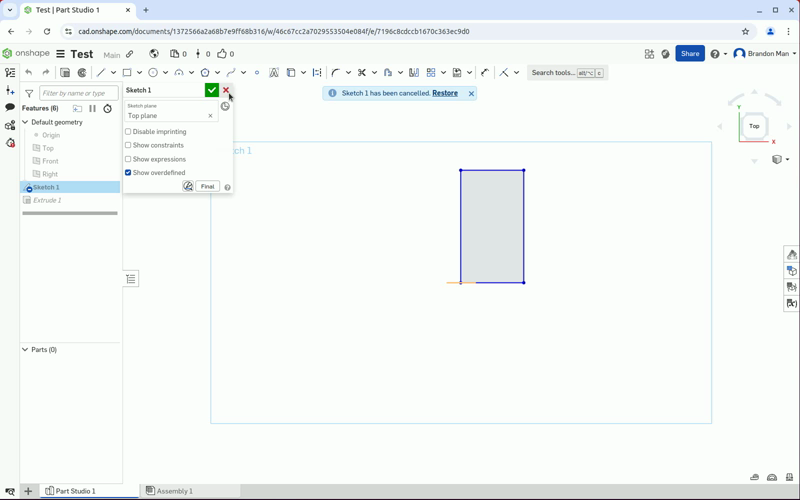
click(229, 92)
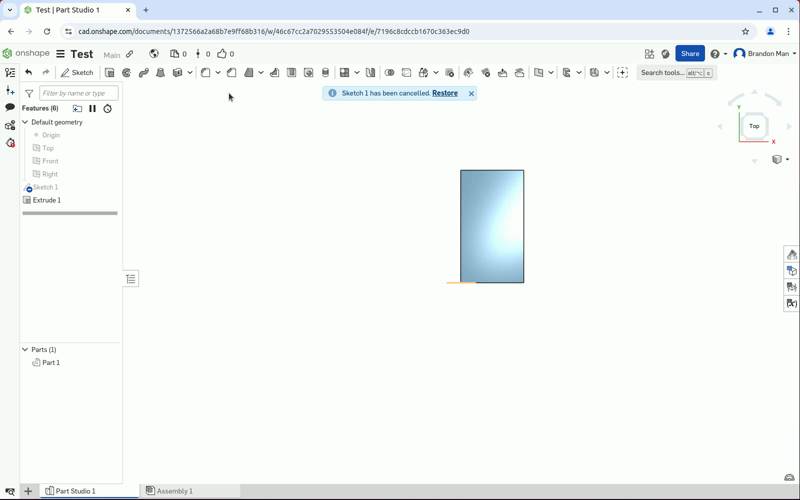
mouse_move(541, 75)
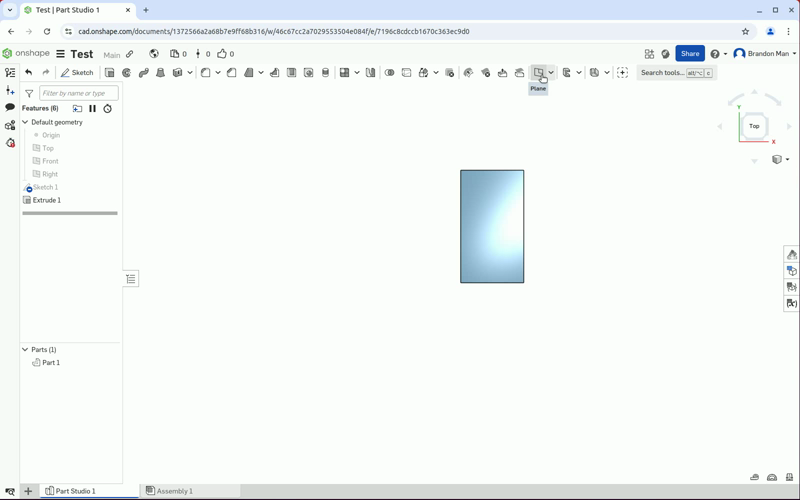
click(541, 75)
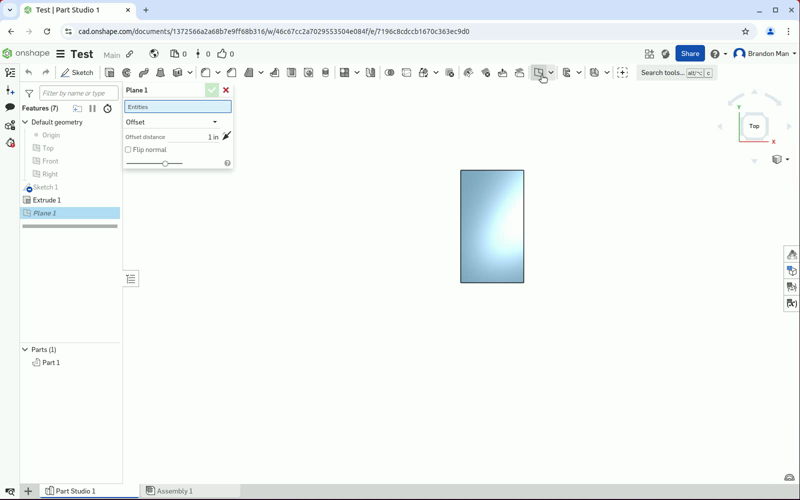
mouse_move(73, 150)
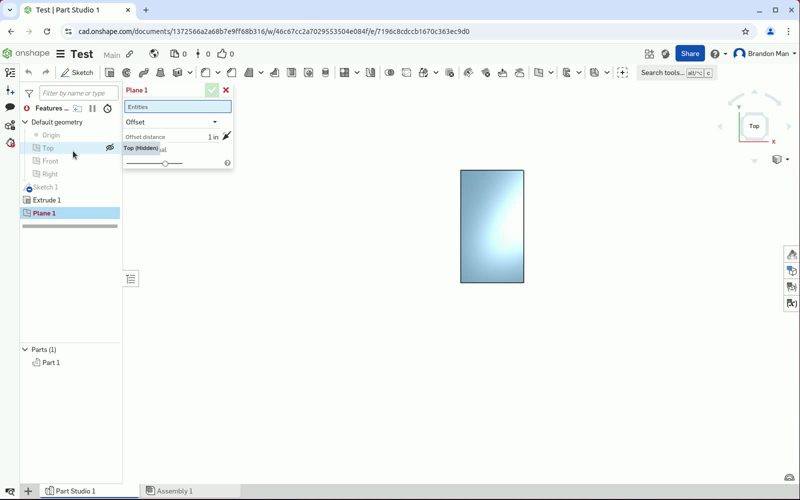
click(73, 150)
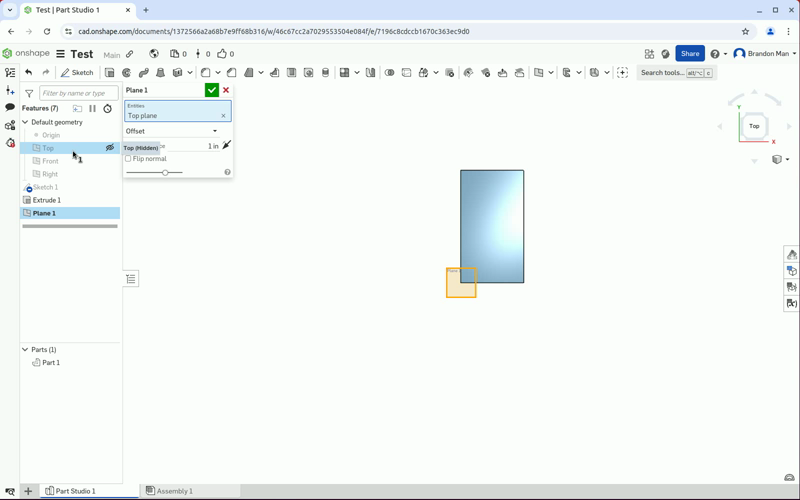
key(tab, 2)
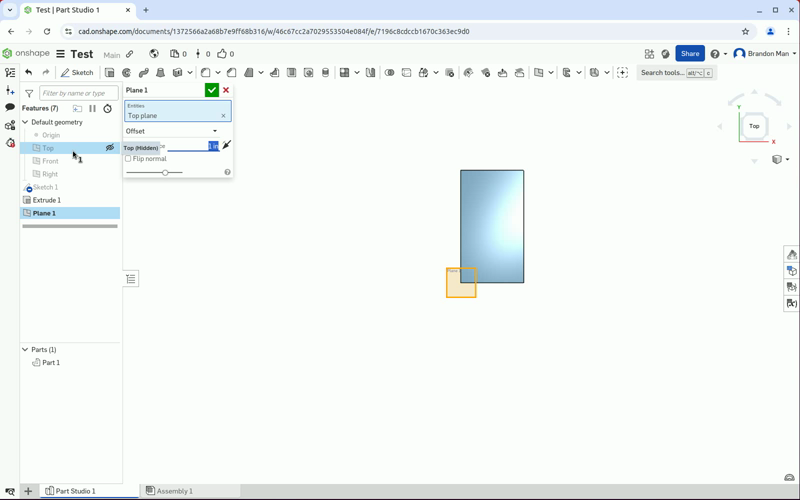
text(1.448)
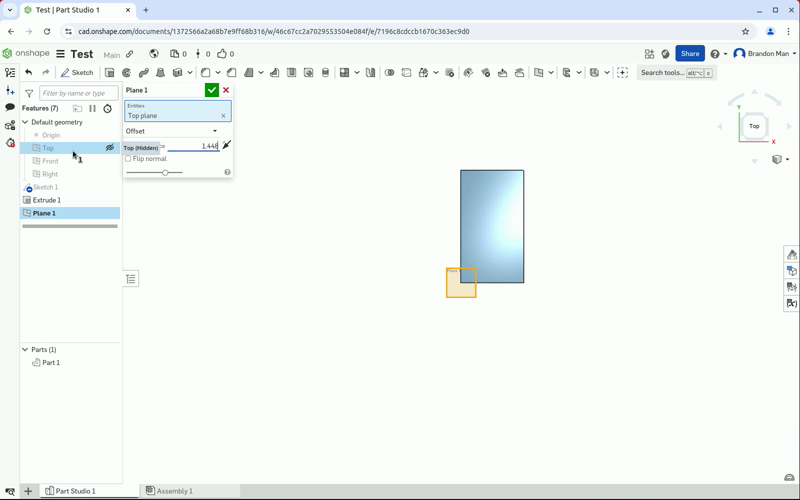
key(enter, 2)
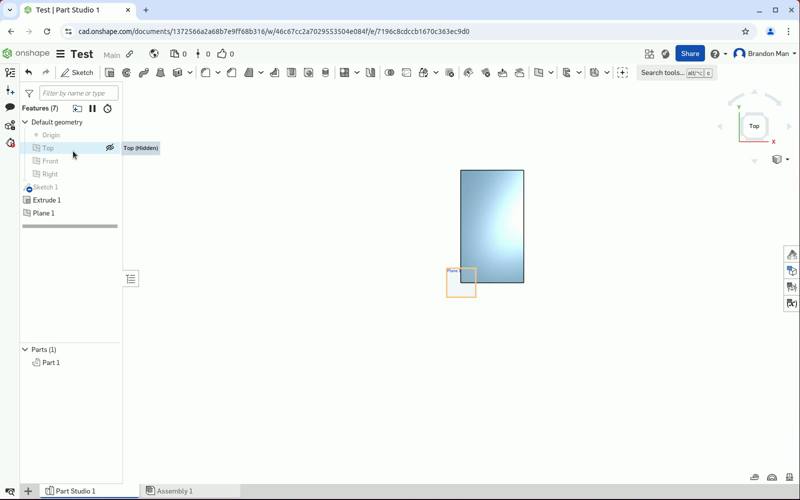
key(shift+s)
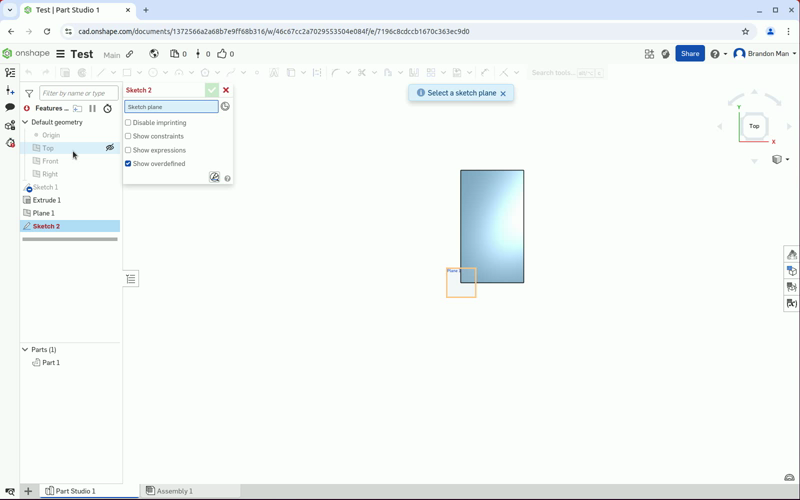
mouse_move(73, 215)
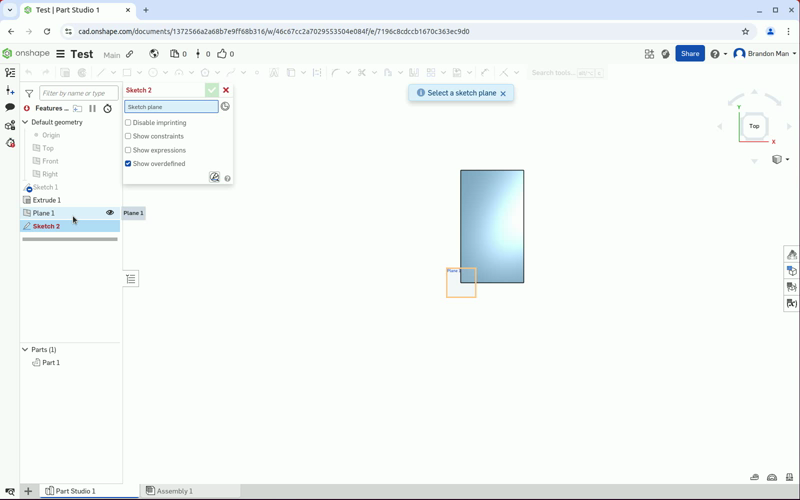
click(73, 215)
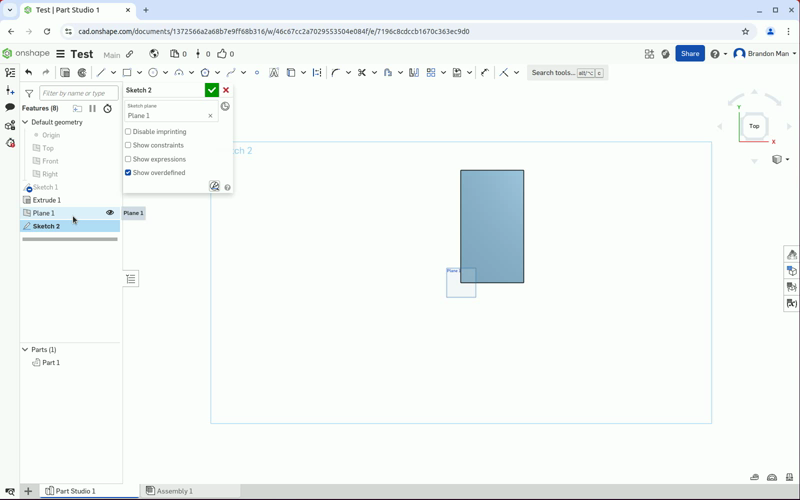
mouse_move(73, 352)
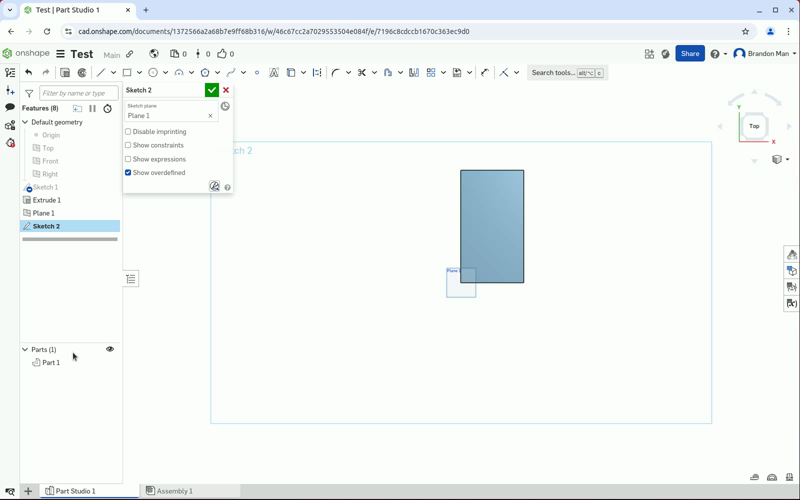
key(y)
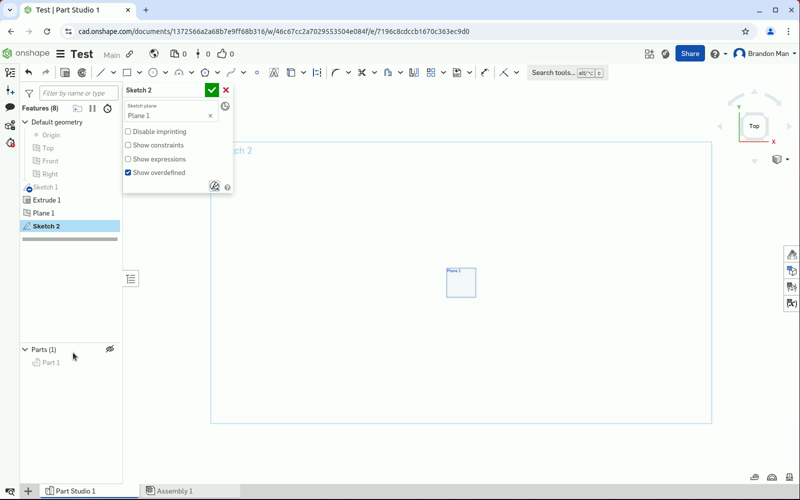
key(l)
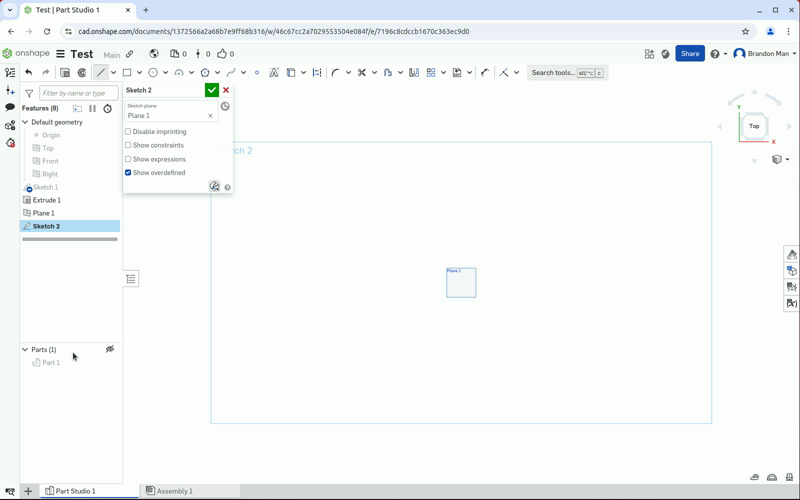
key_down(shift)
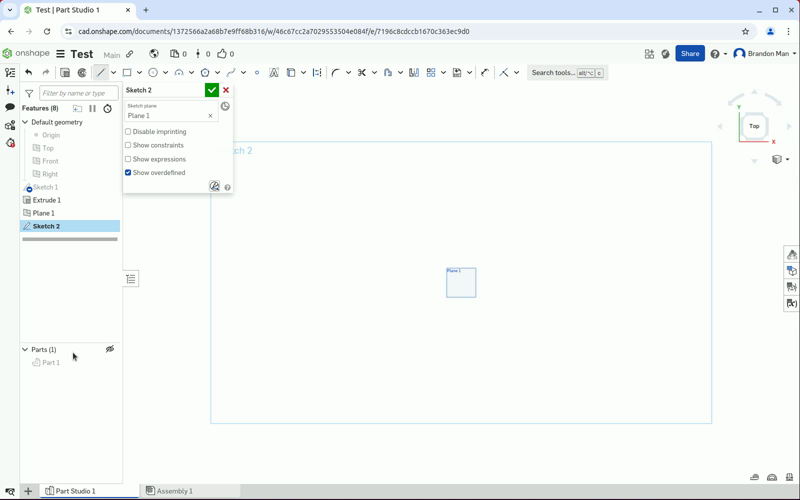
mouse_move(460, 282)
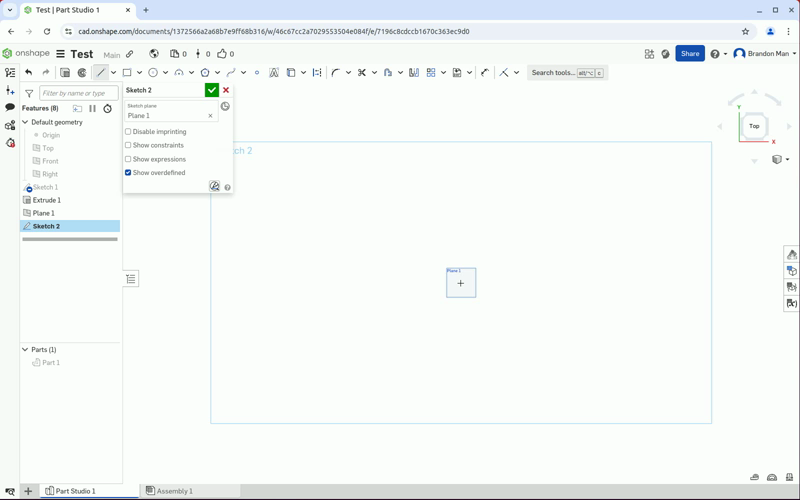
click(460, 282)
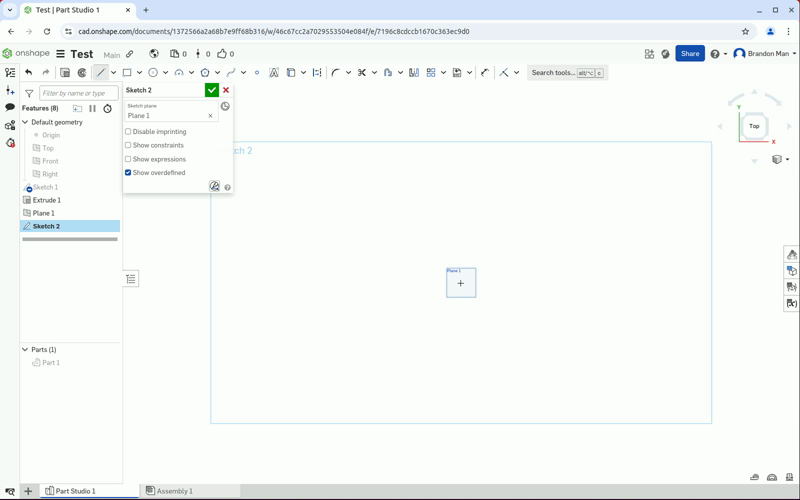
key_up(shift)
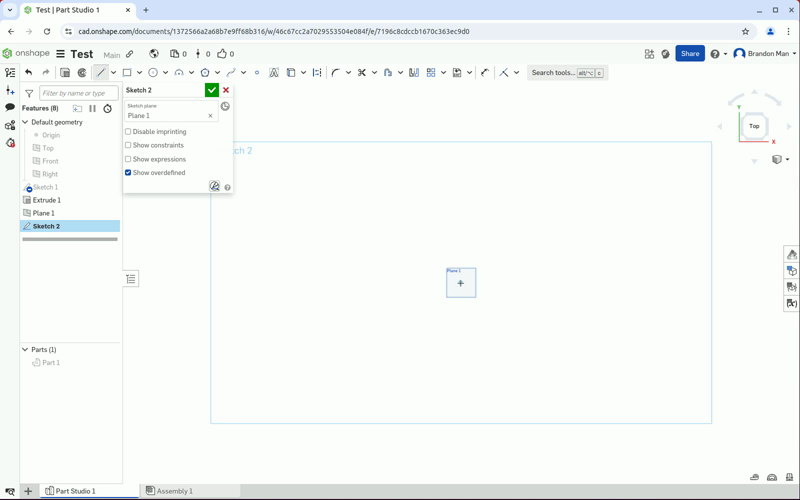
key_down(shift)
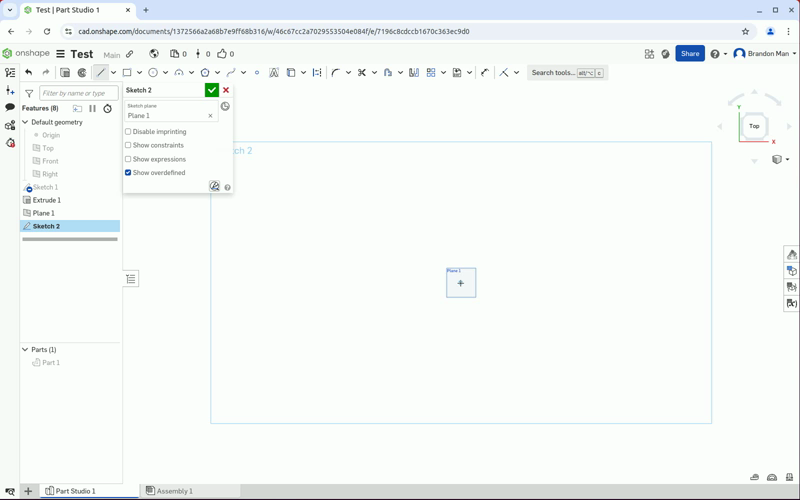
mouse_move(490, 282)
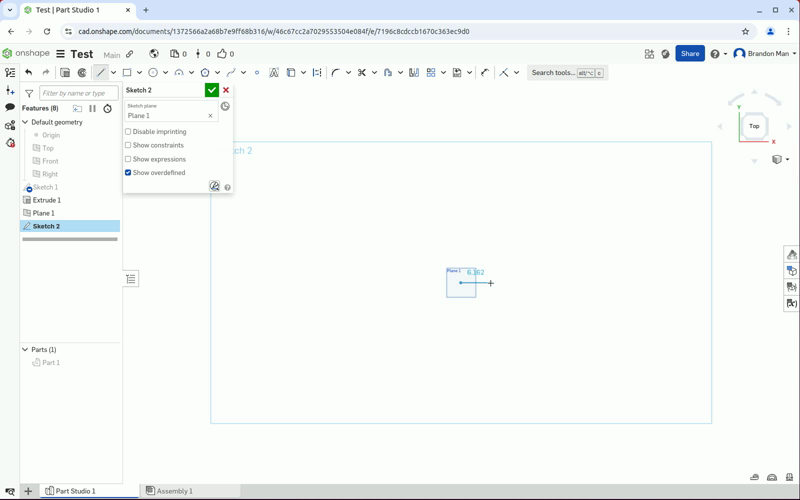
mouse_move(478, 282)
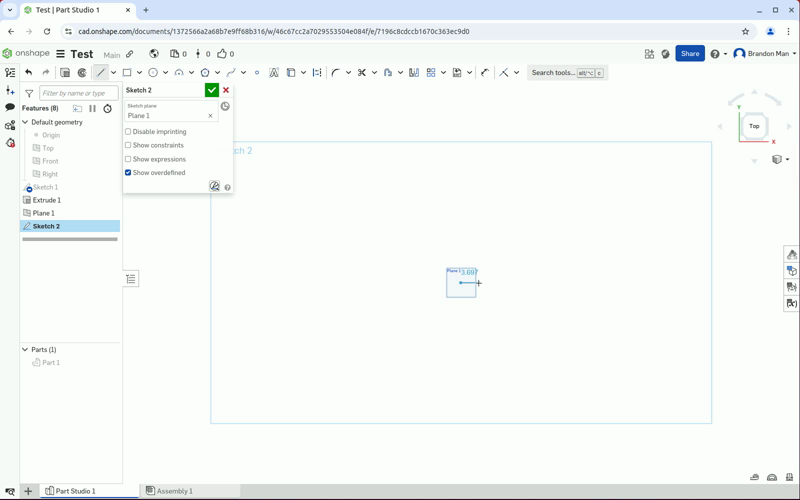
click(478, 282)
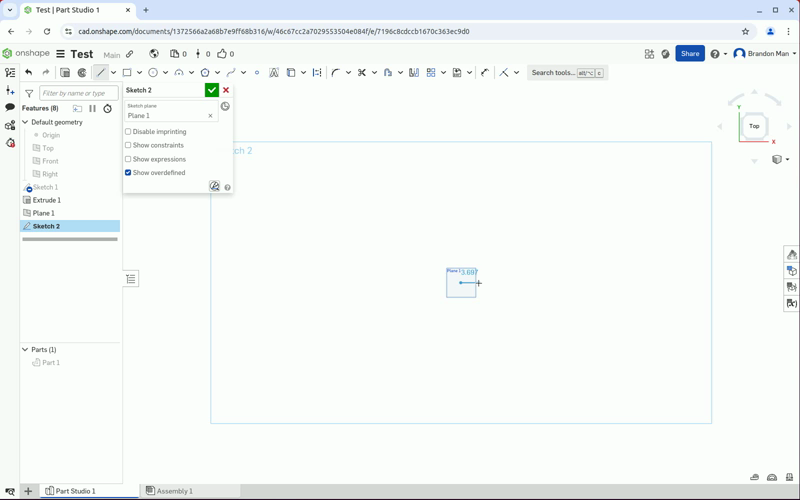
key_up(shift)
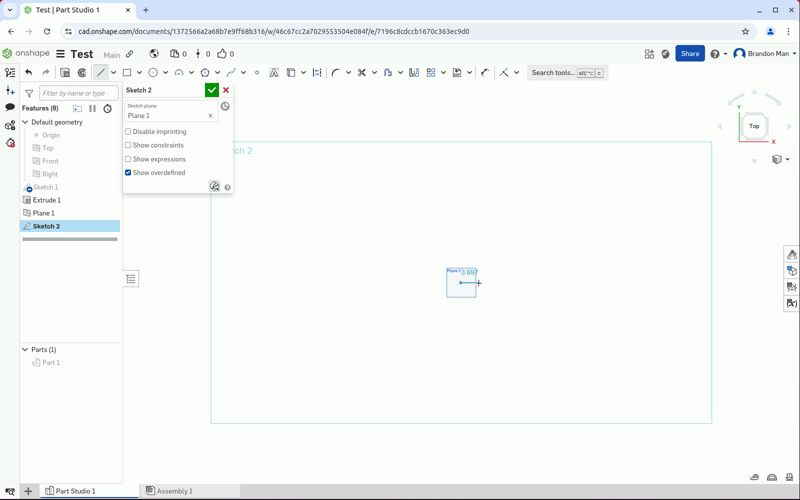
key_down(shift)
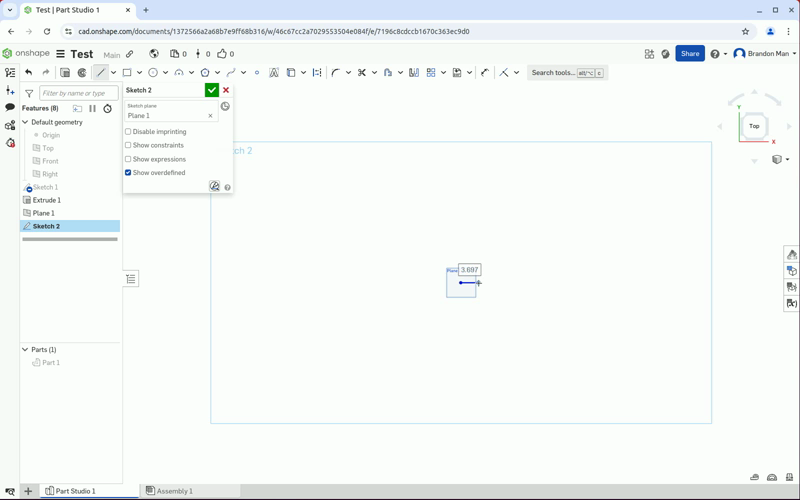
mouse_move(478, 170)
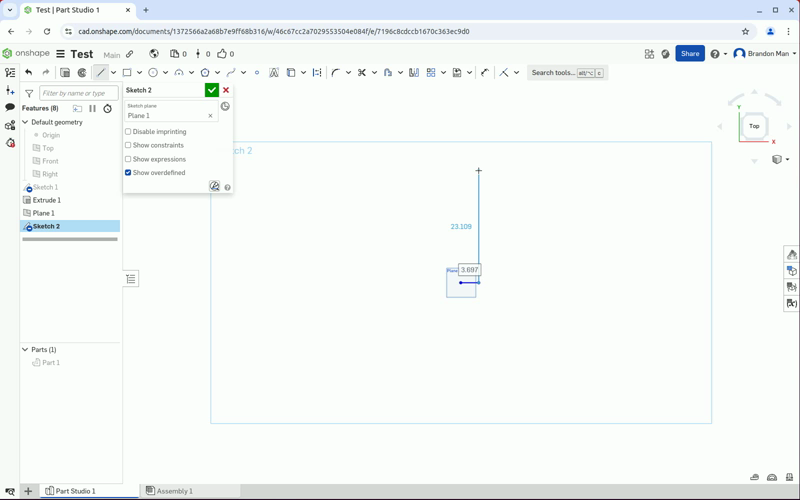
click(478, 170)
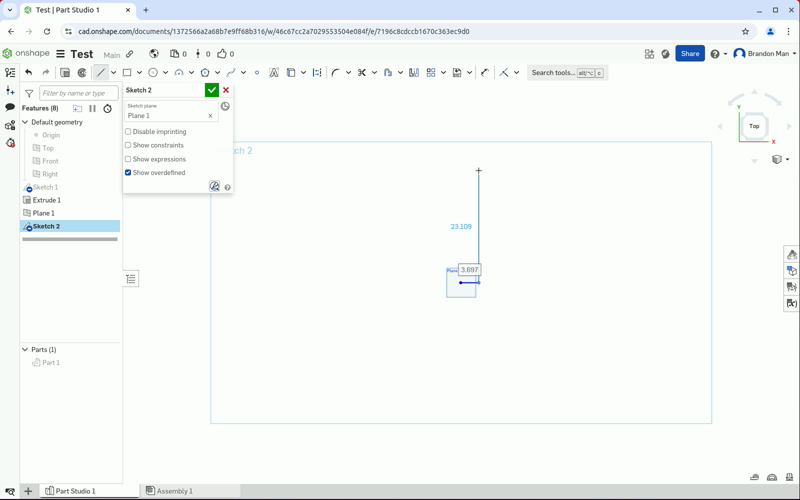
key_up(shift)
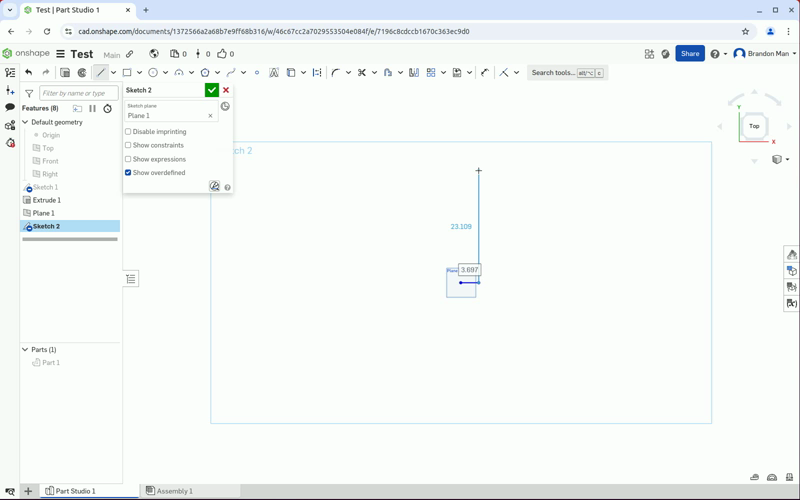
key_down(shift)
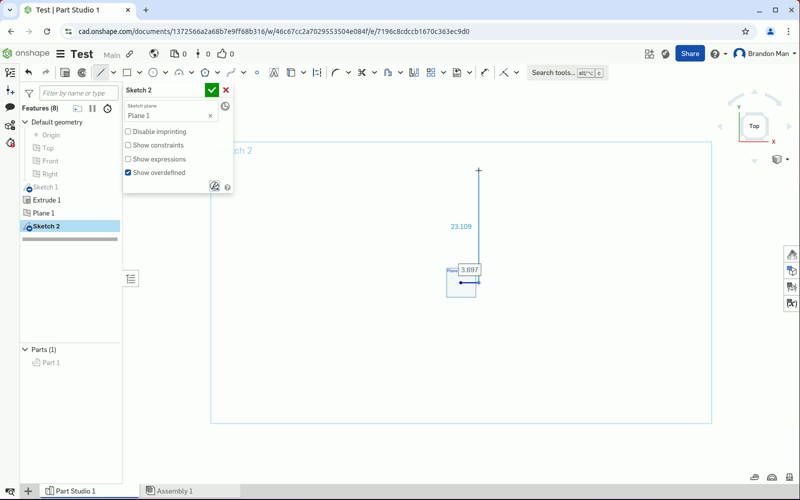
mouse_move(508, 170)
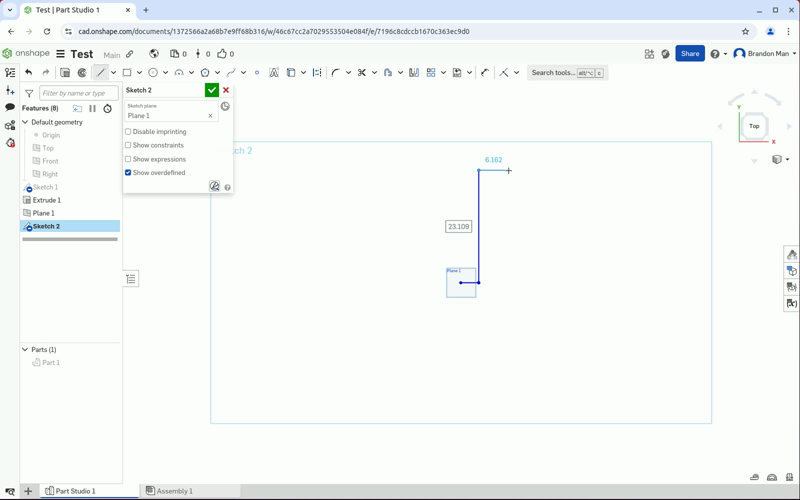
mouse_move(460, 170)
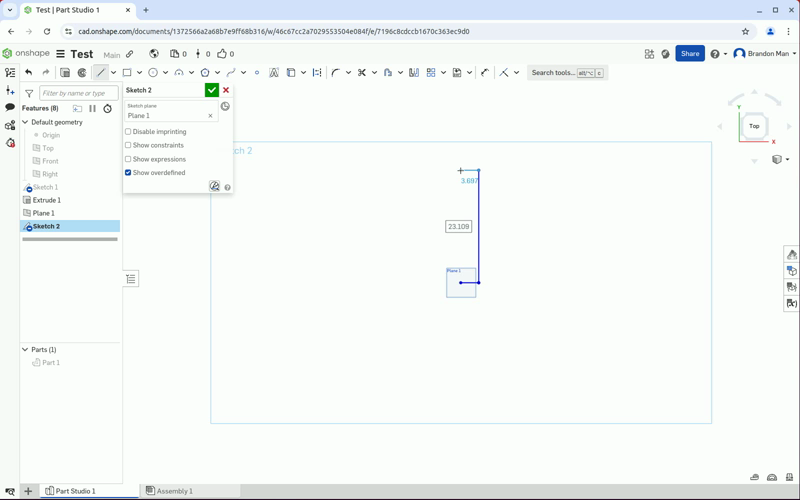
click(460, 170)
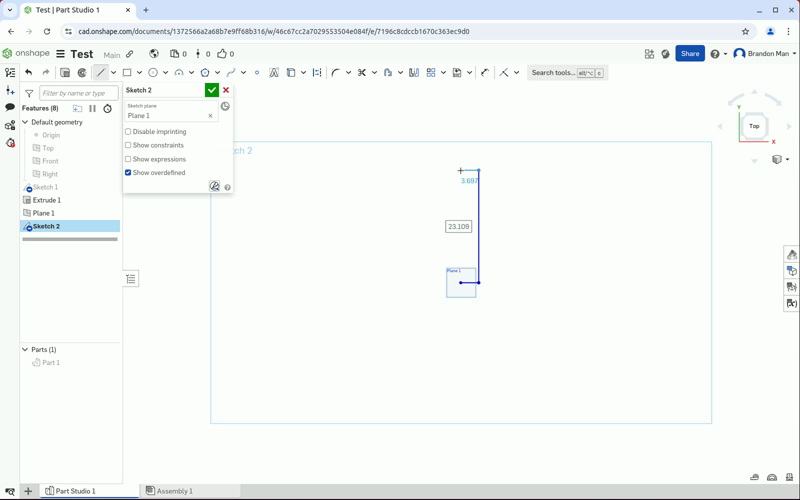
key_up(shift)
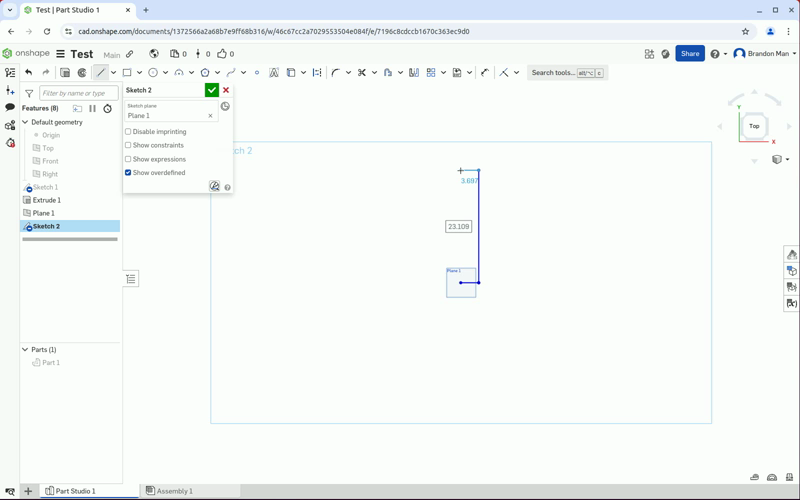
key_down(shift)
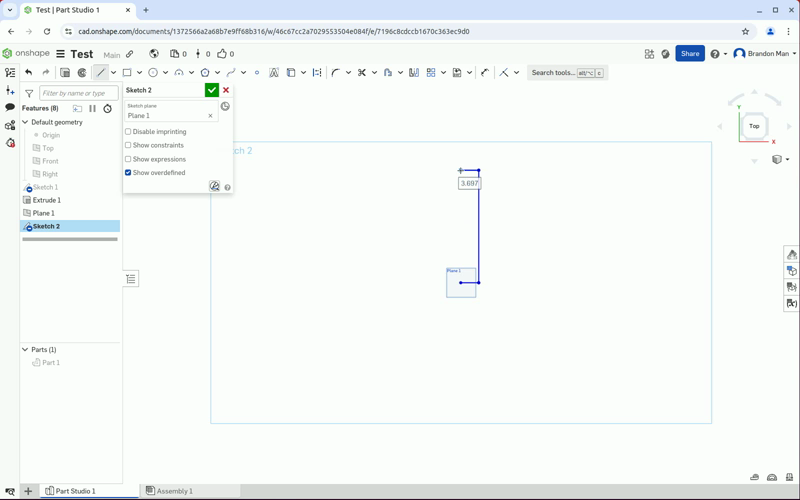
mouse_move(460, 282)
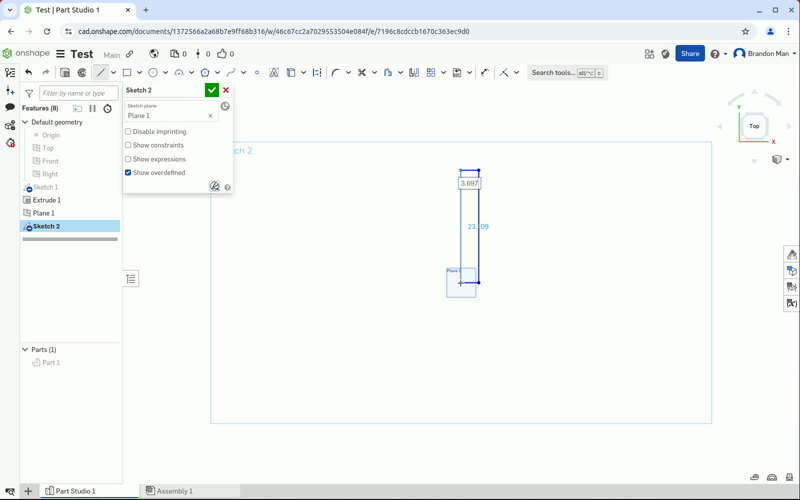
key_up(shift)
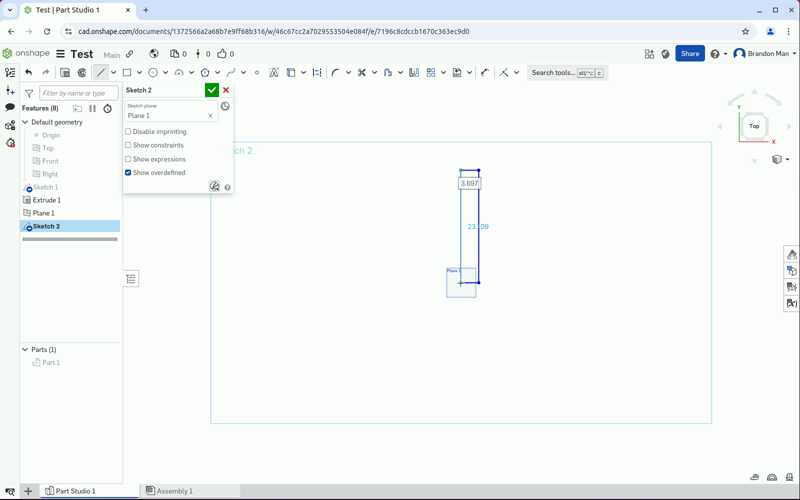
click(460, 282)
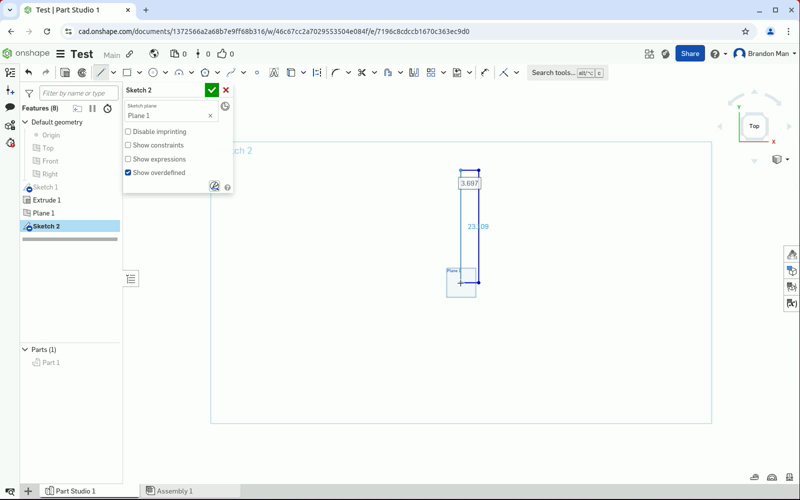
key(esc)
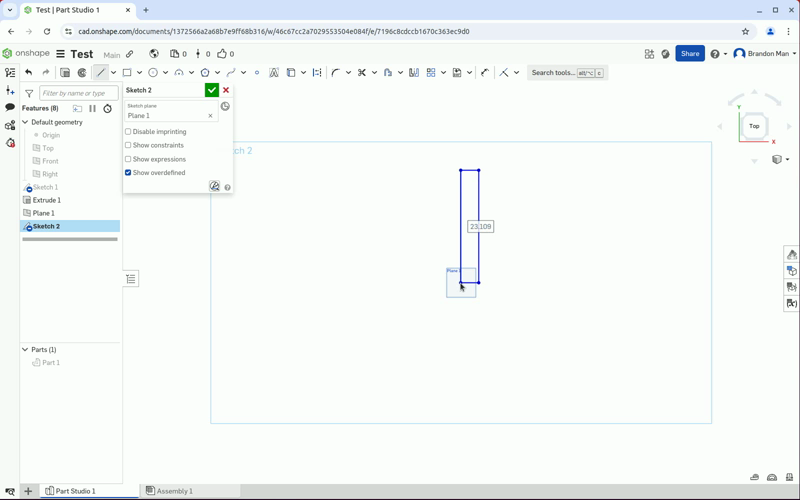
mouse_move(466, 252)
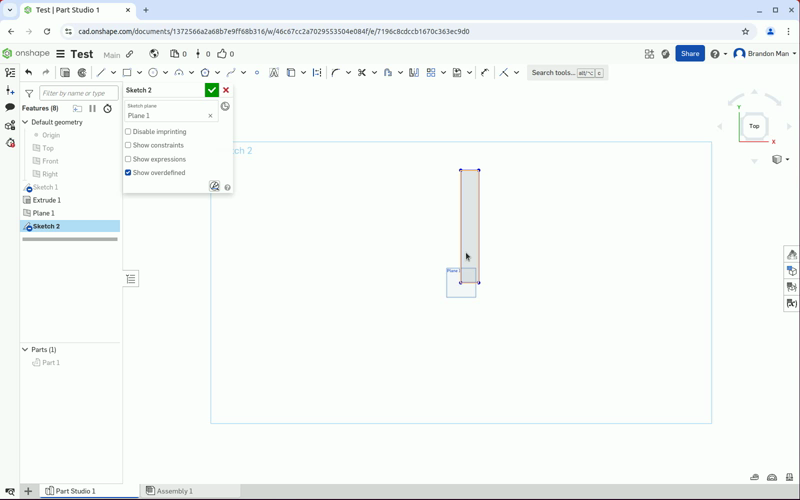
click(466, 252)
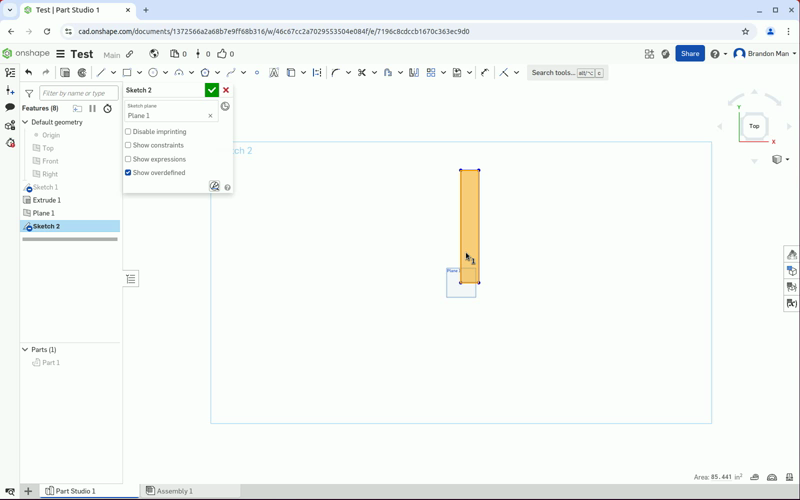
mouse_move(73, 352)
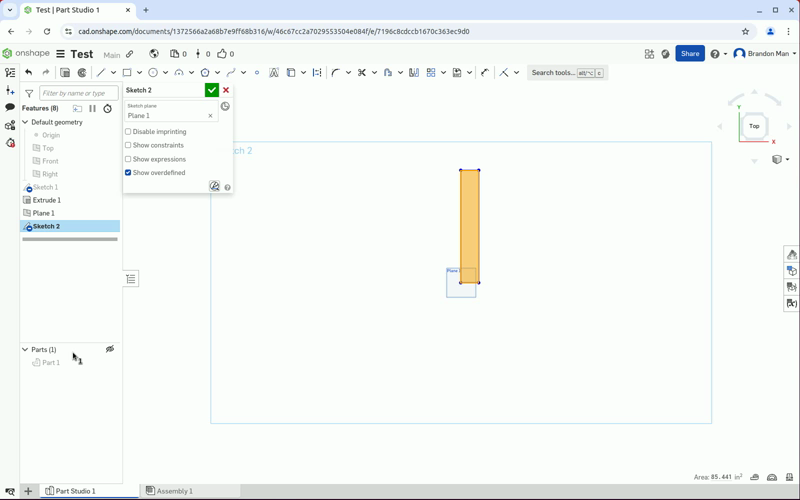
key(shift+y)
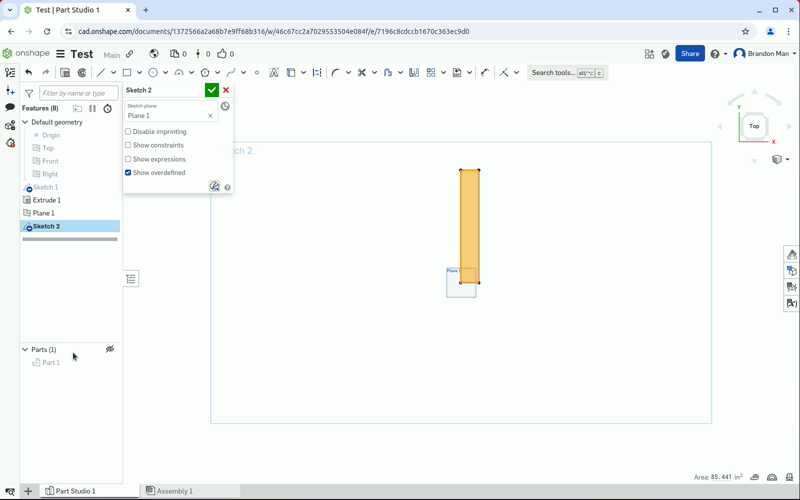
key(shift+e)
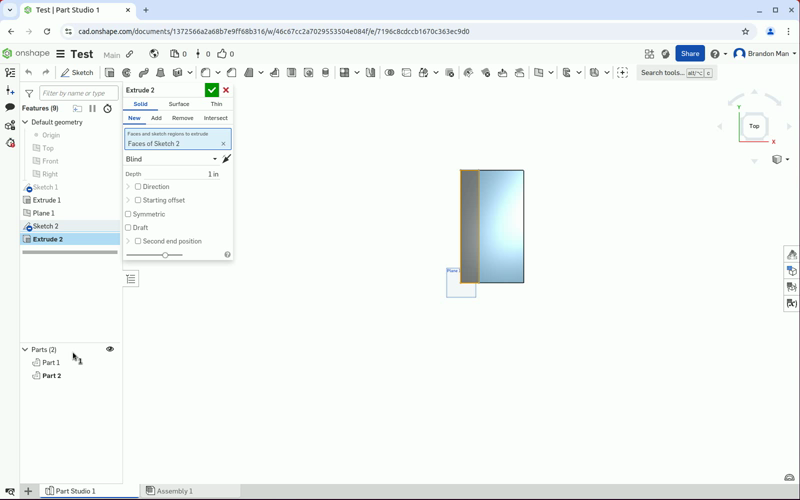
mouse_move(143, 106)
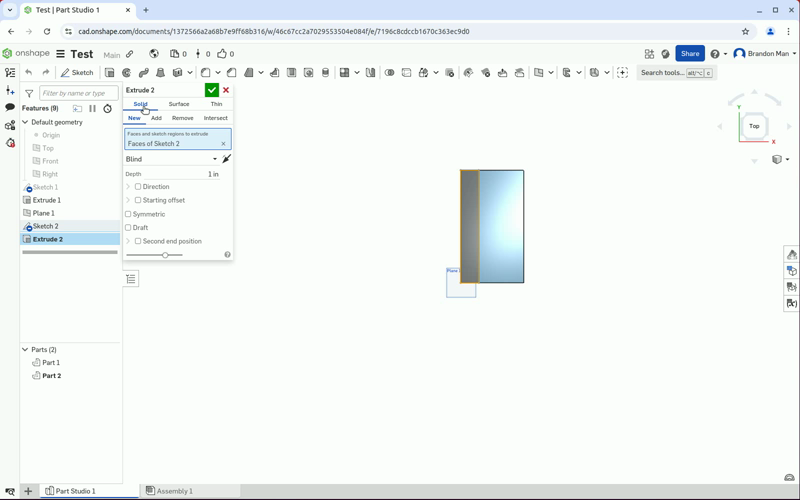
click(143, 106)
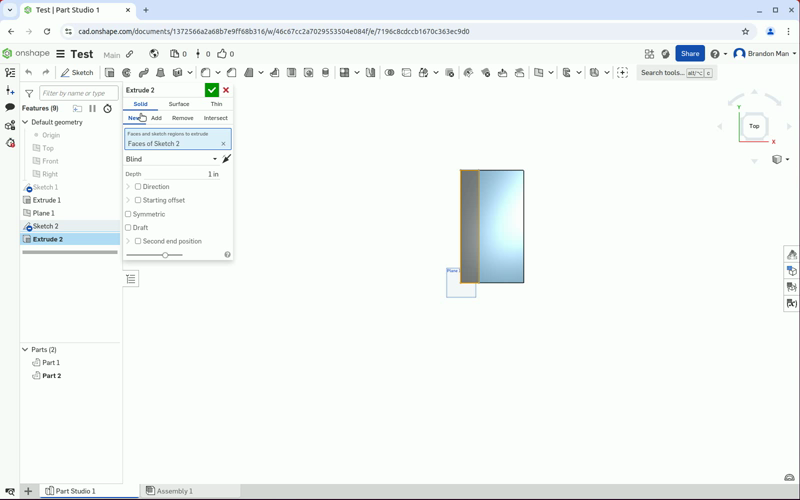
mouse_move(137, 120)
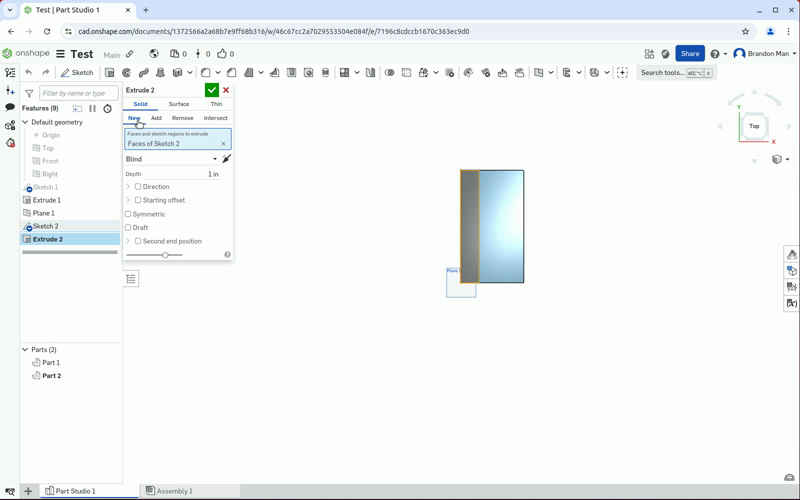
click(137, 120)
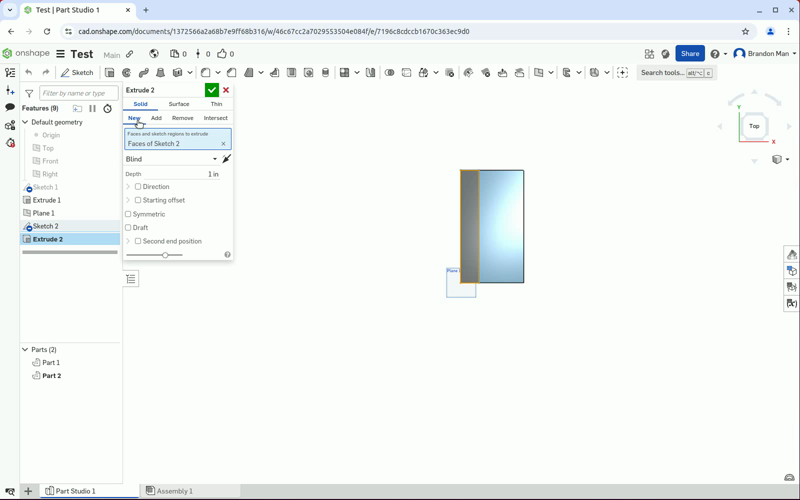
key(tab, 4)
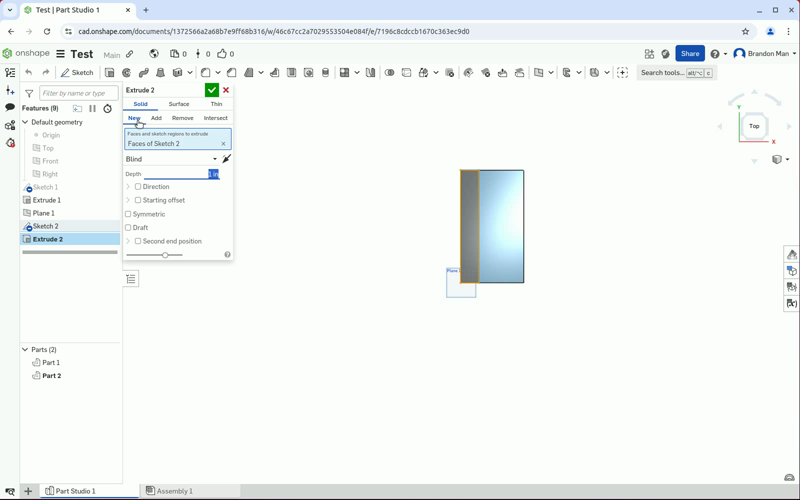
text(11.554)
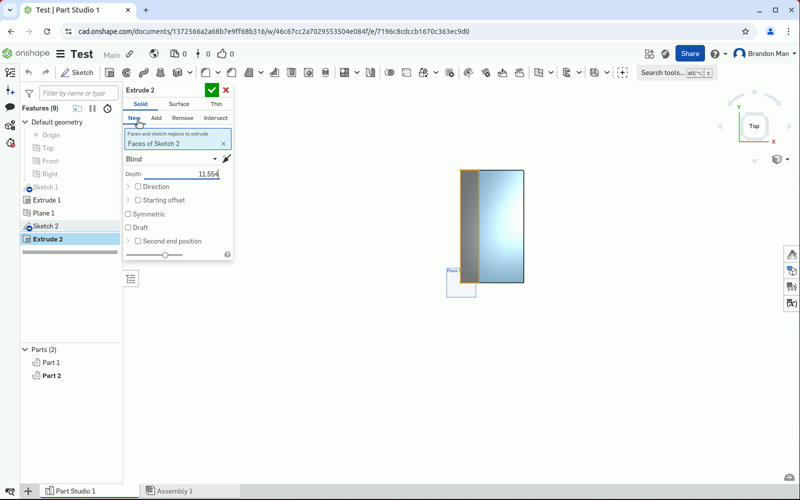
key(enter)
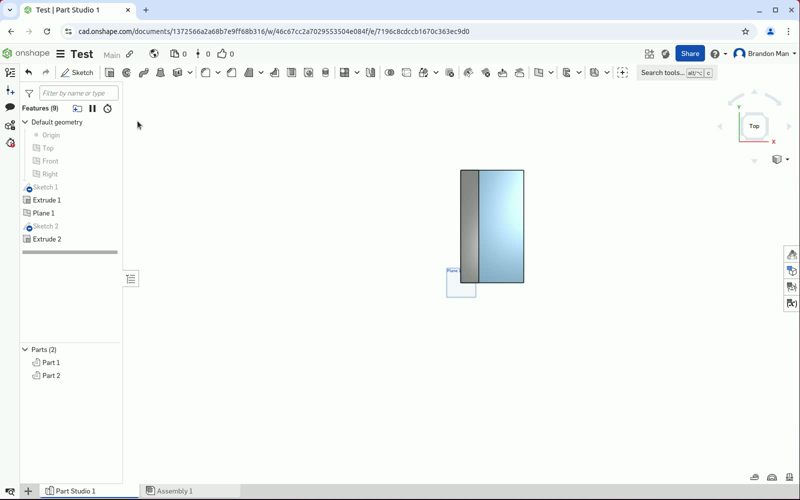
key(shift+h)
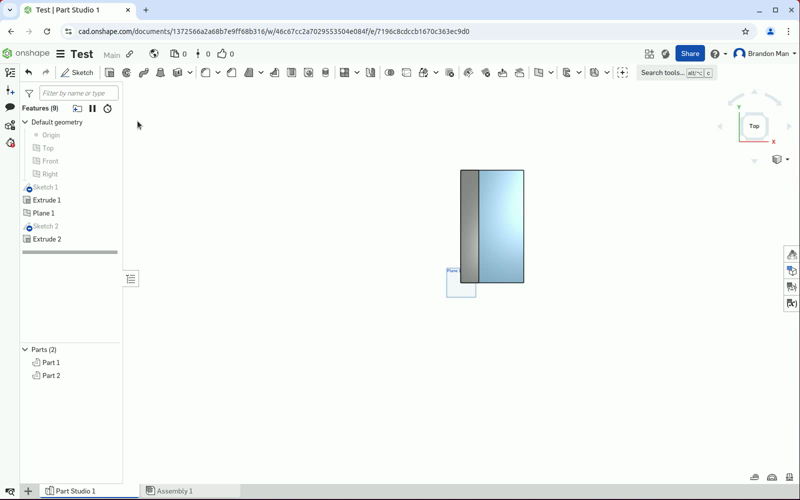
key(shift+h)
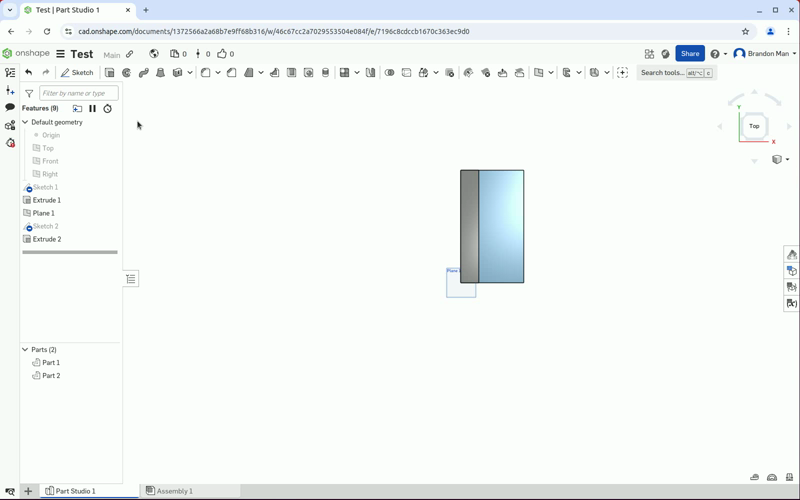
mouse_move(73, 189)
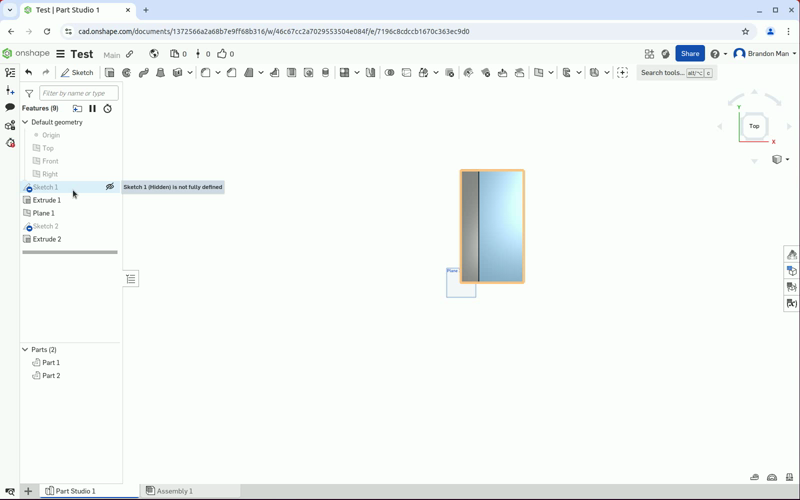
click(73, 189)
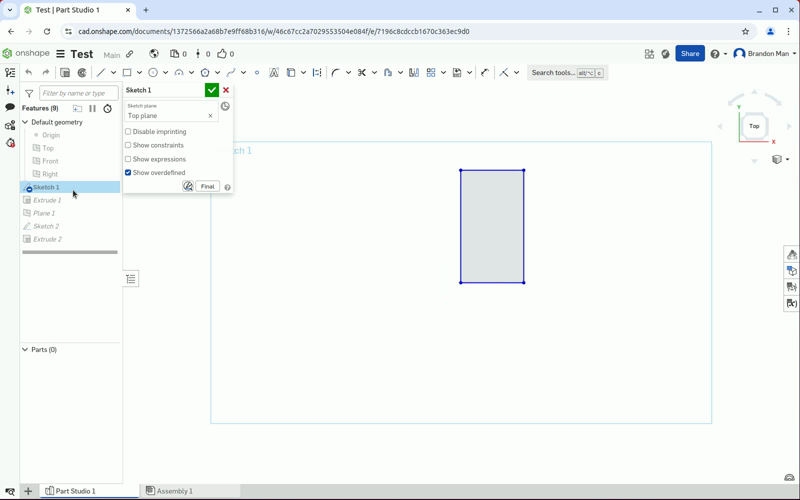
mouse_move(229, 92)
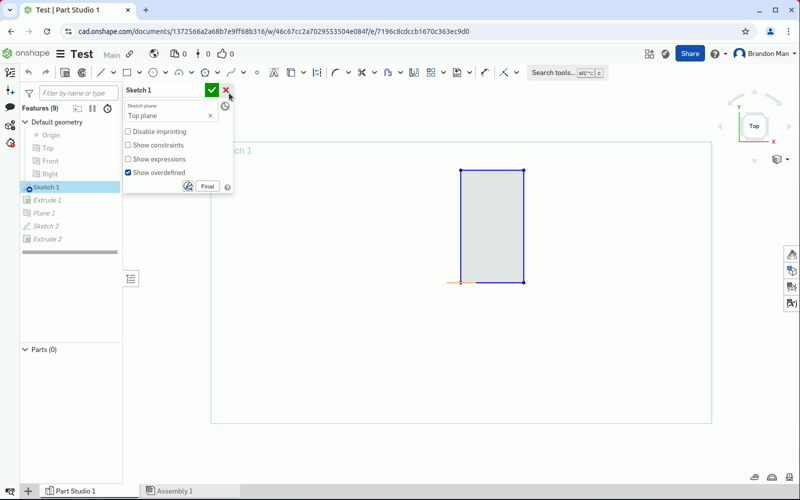
click(229, 92)
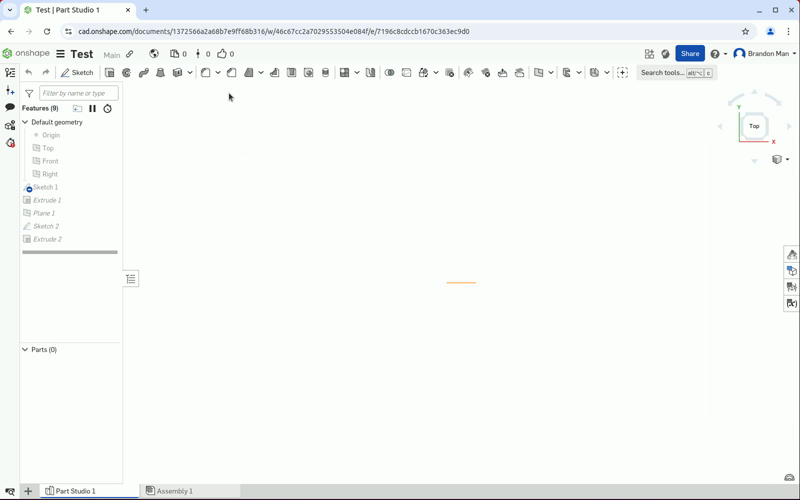
key(shift+s)
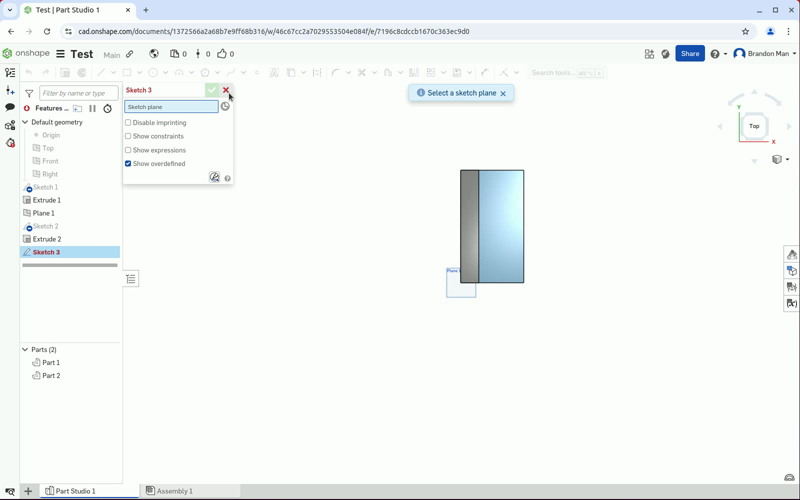
mouse_move(73, 215)
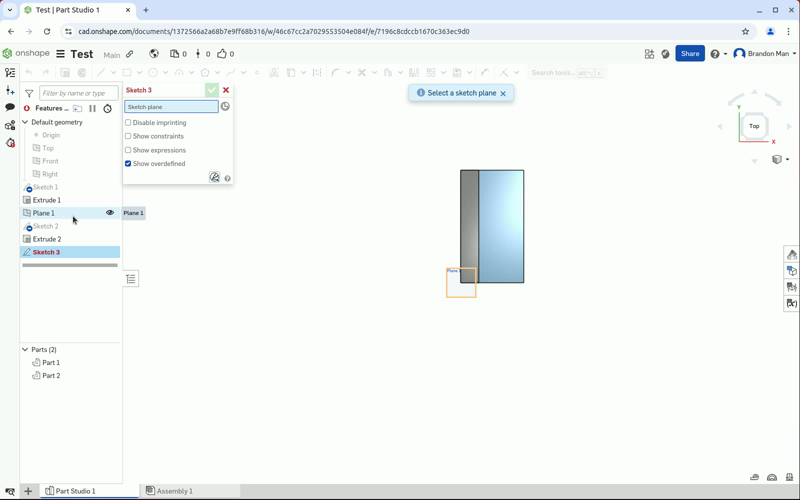
click(73, 215)
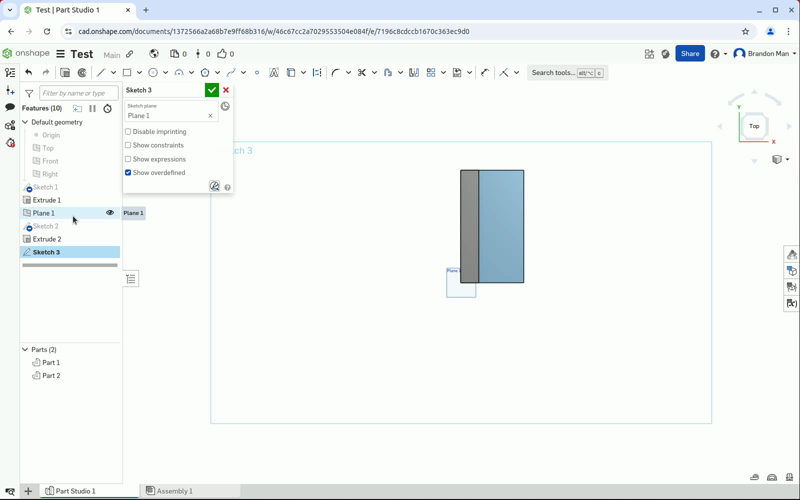
mouse_move(73, 352)
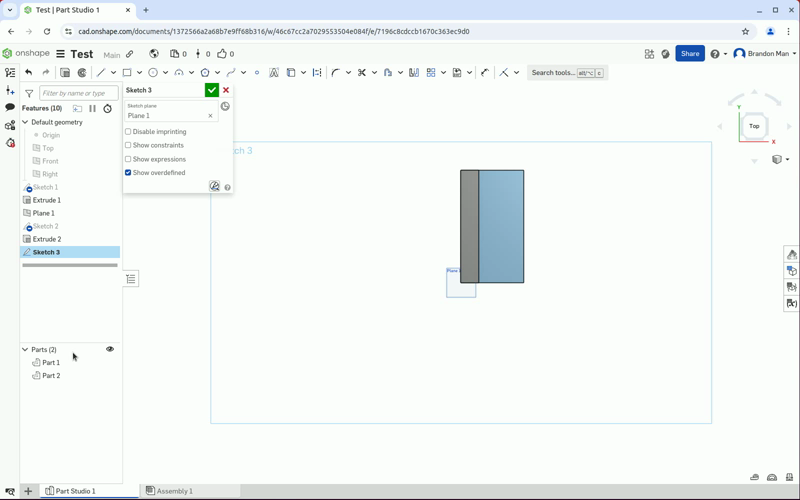
key(y)
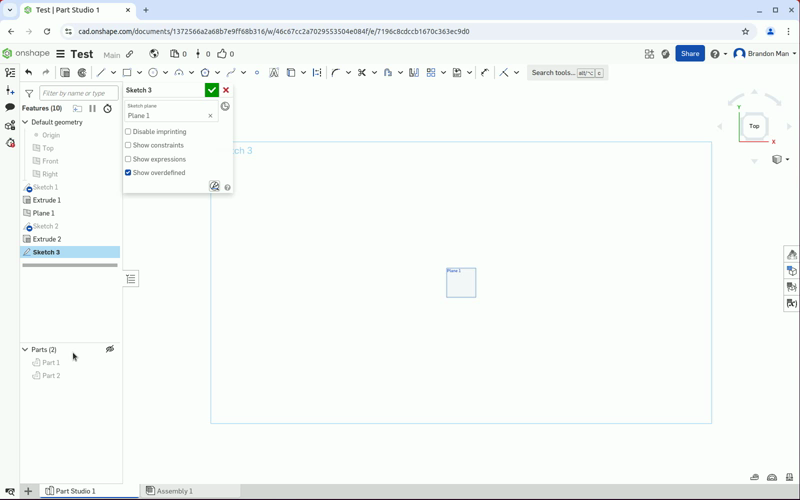
key(l)
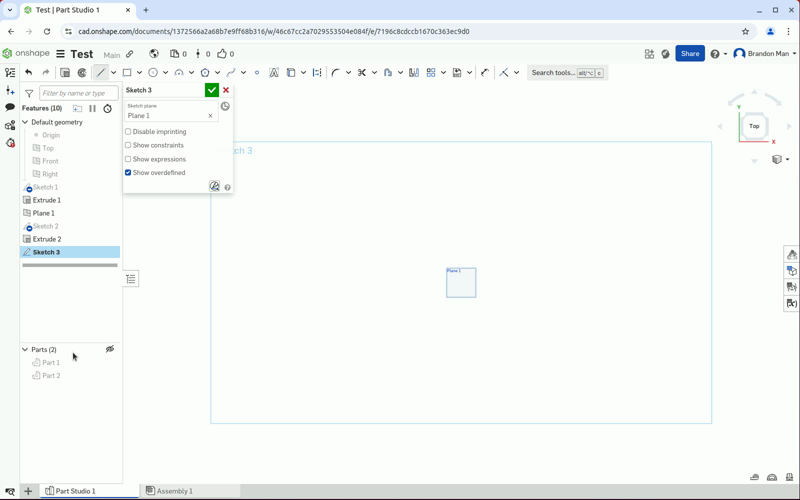
key_down(shift)
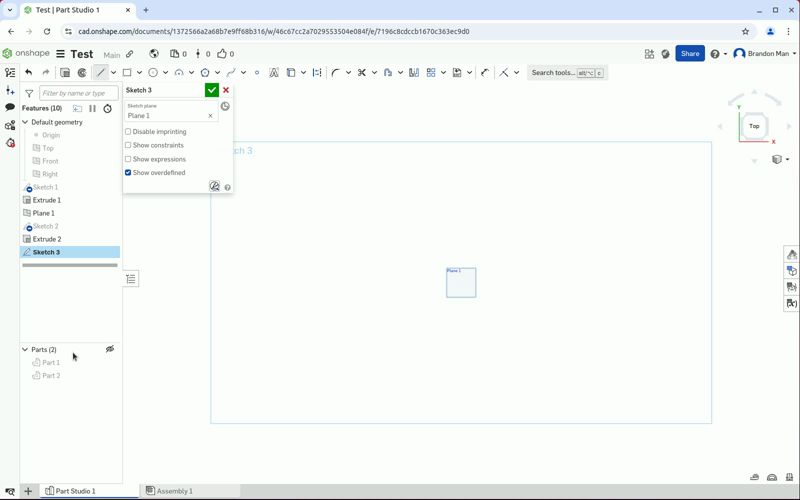
mouse_move(497, 282)
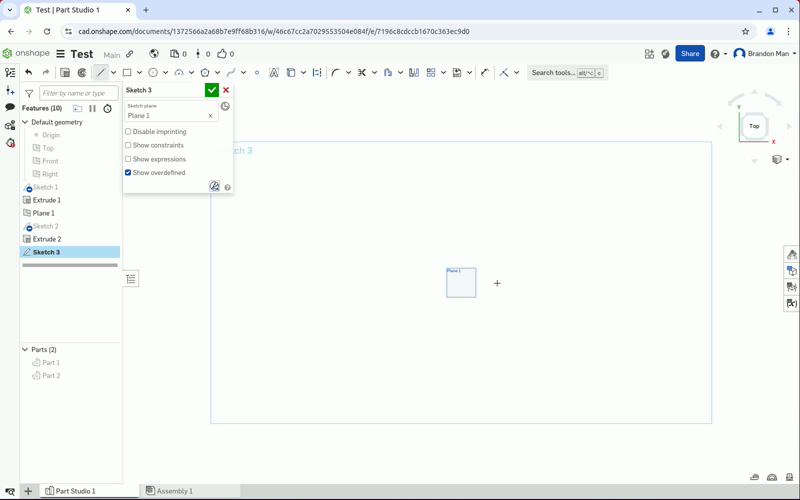
click(497, 282)
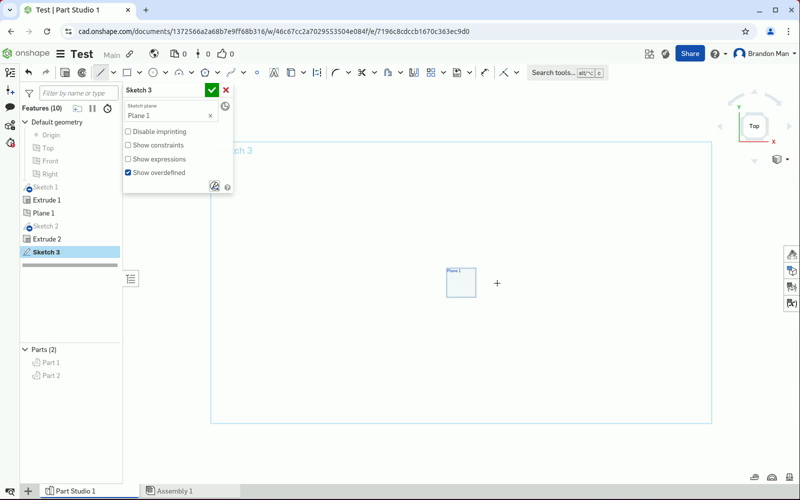
key_up(shift)
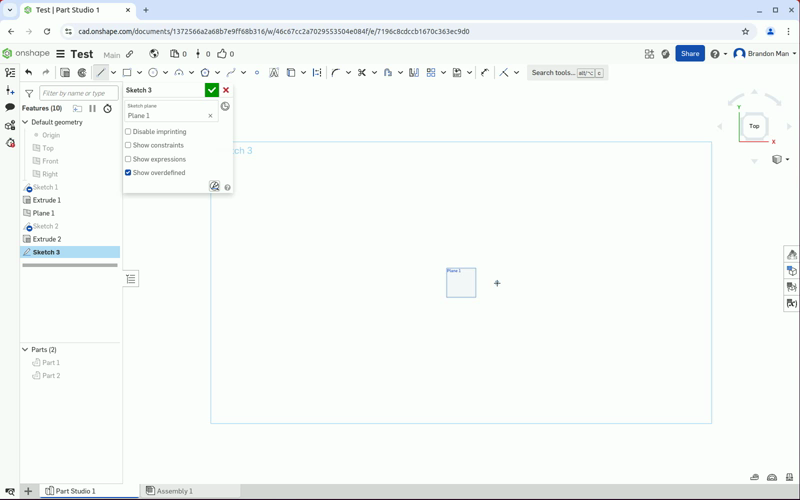
key_down(shift)
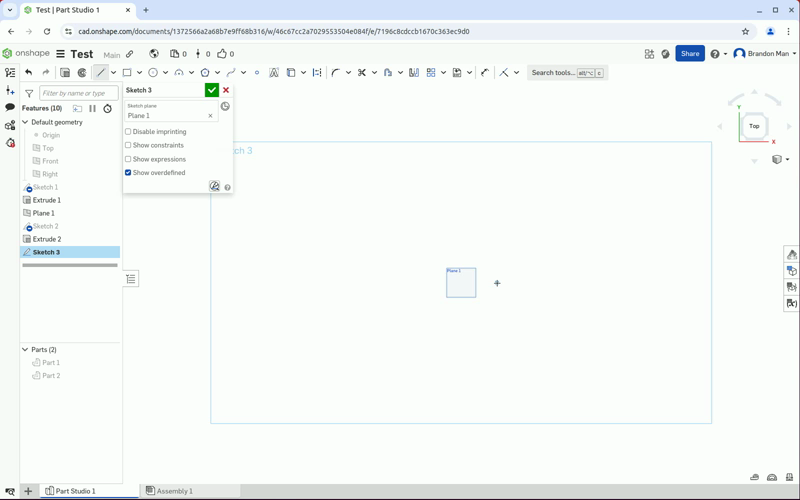
mouse_move(527, 282)
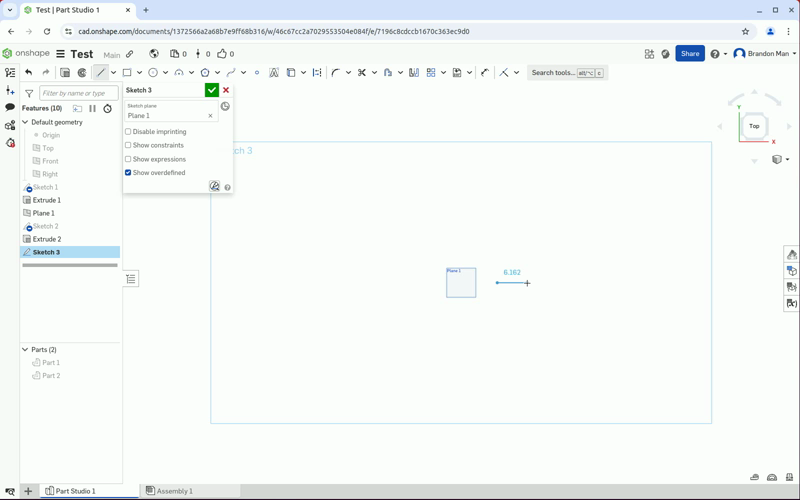
mouse_move(524, 282)
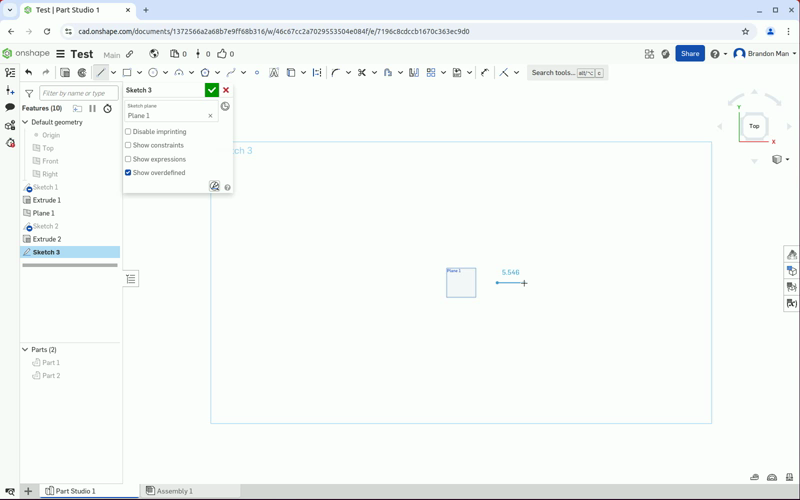
click(524, 282)
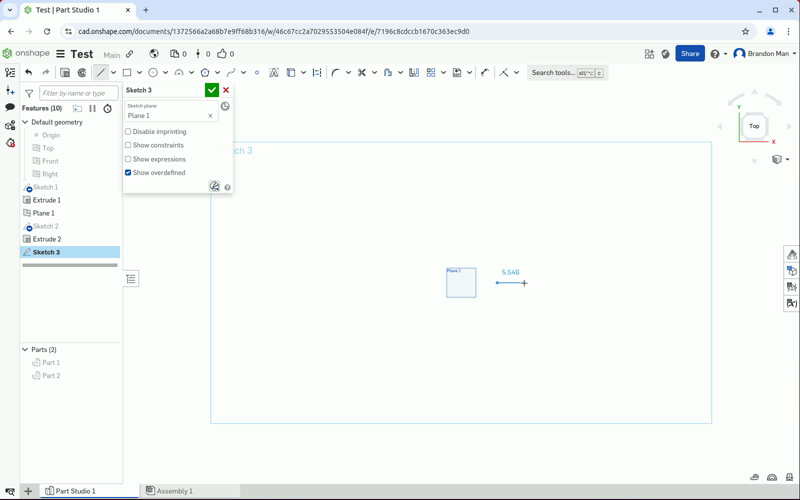
key_up(shift)
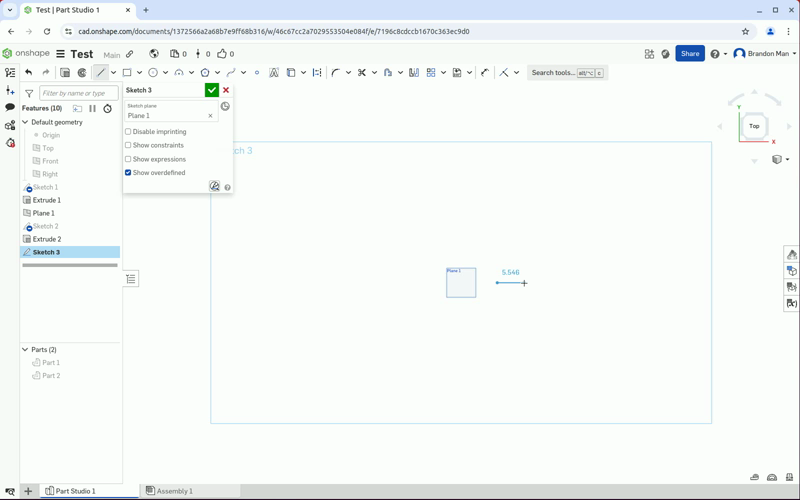
key_down(shift)
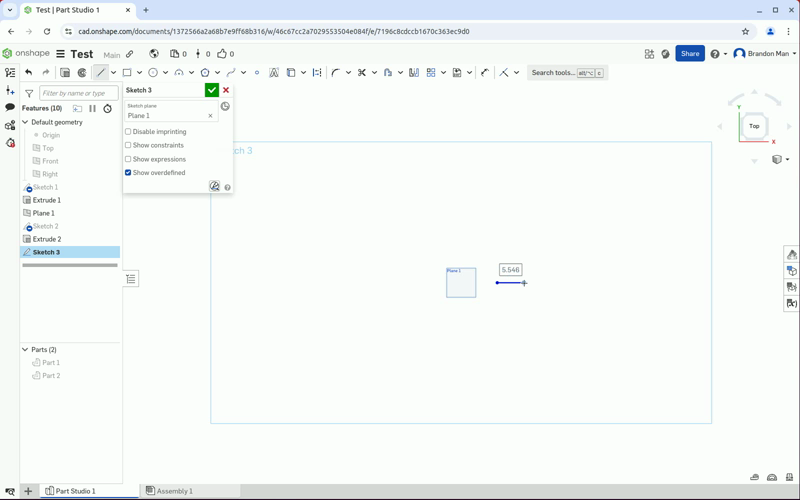
mouse_move(524, 170)
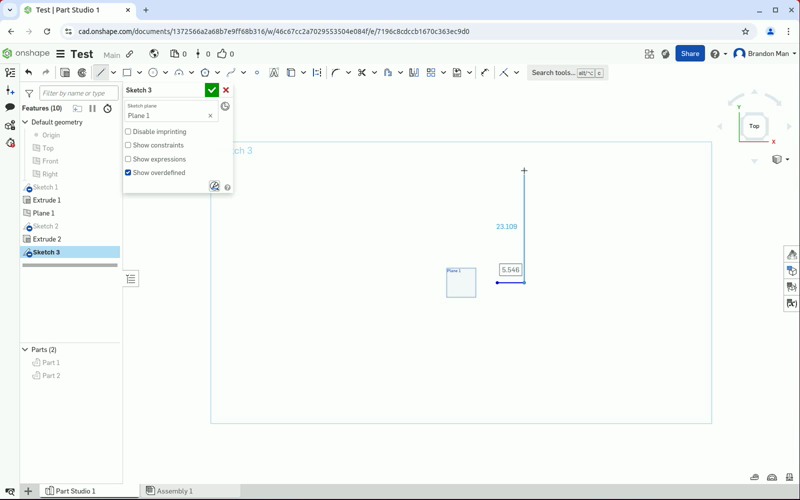
click(524, 170)
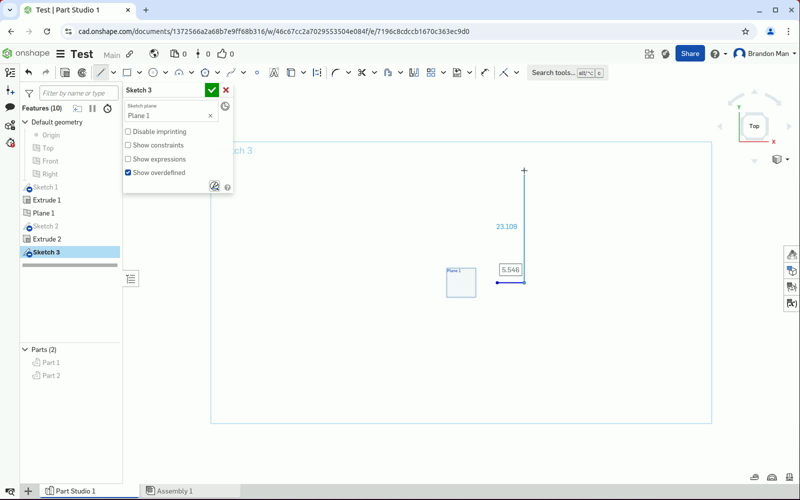
key_up(shift)
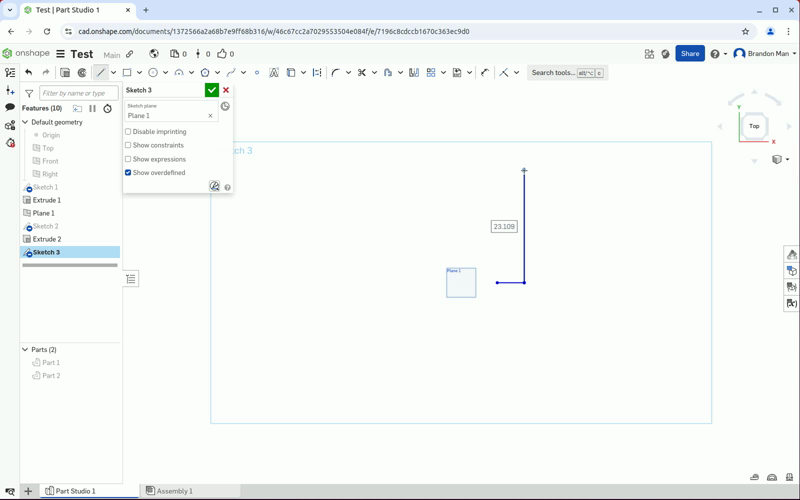
key_down(shift)
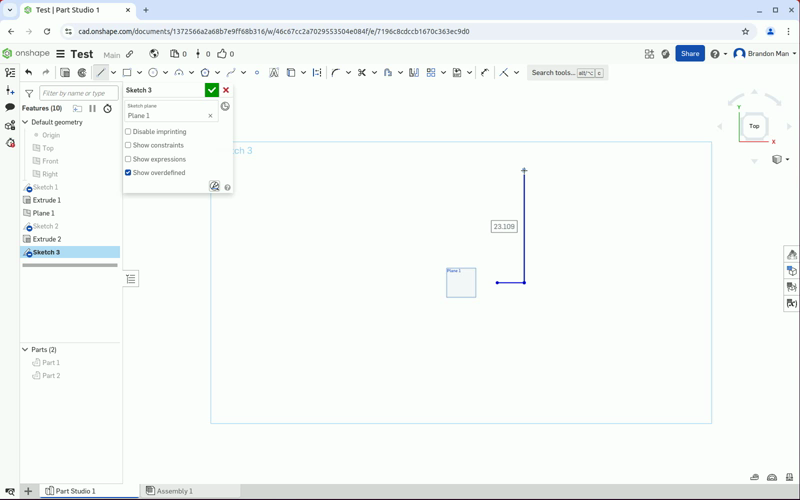
mouse_move(554, 170)
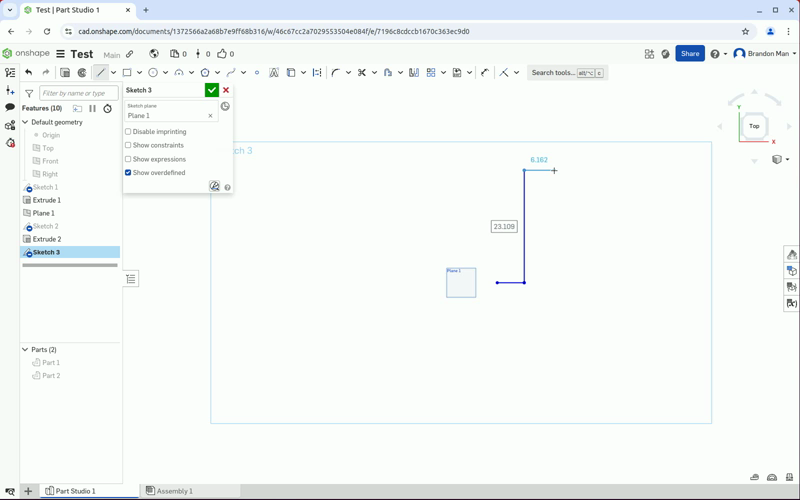
mouse_move(497, 170)
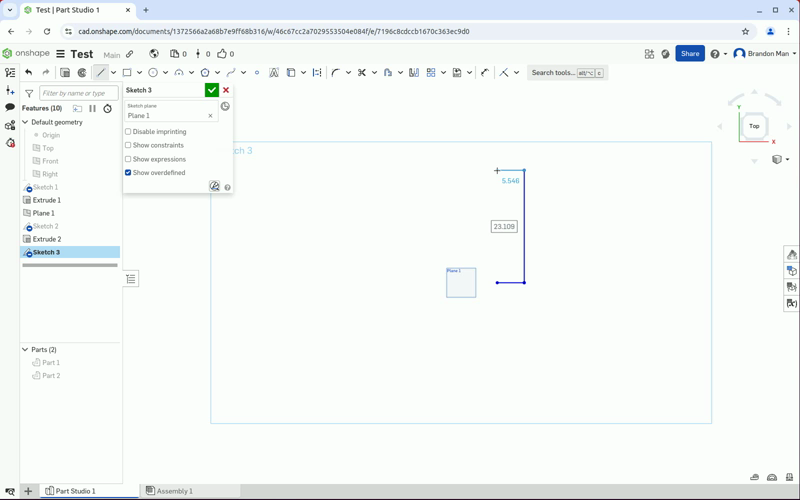
click(497, 170)
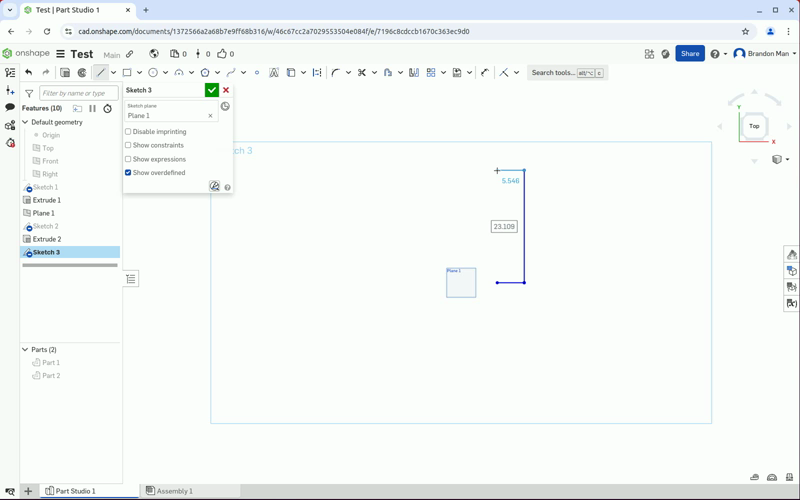
key_up(shift)
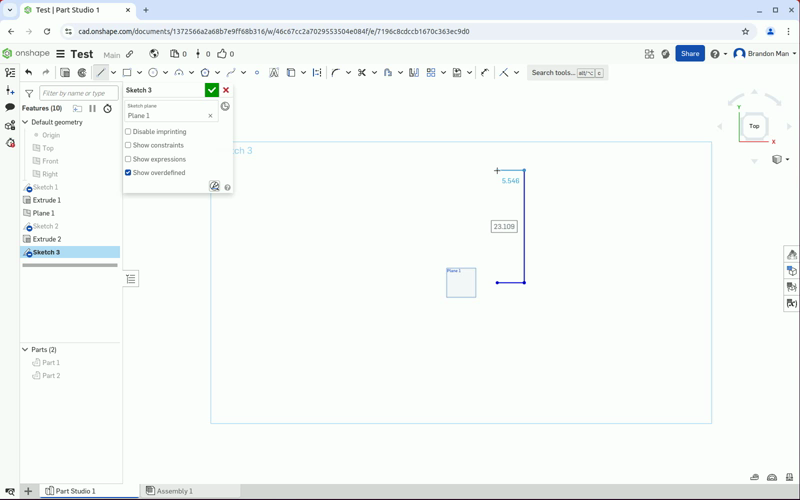
key_down(shift)
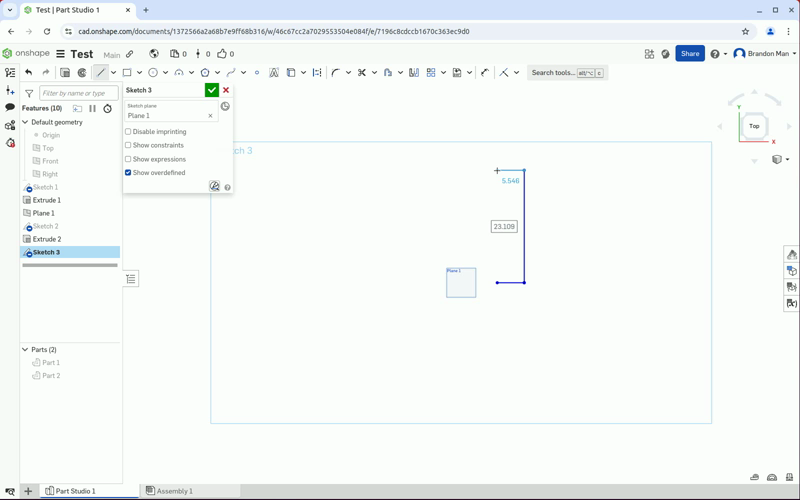
mouse_move(497, 282)
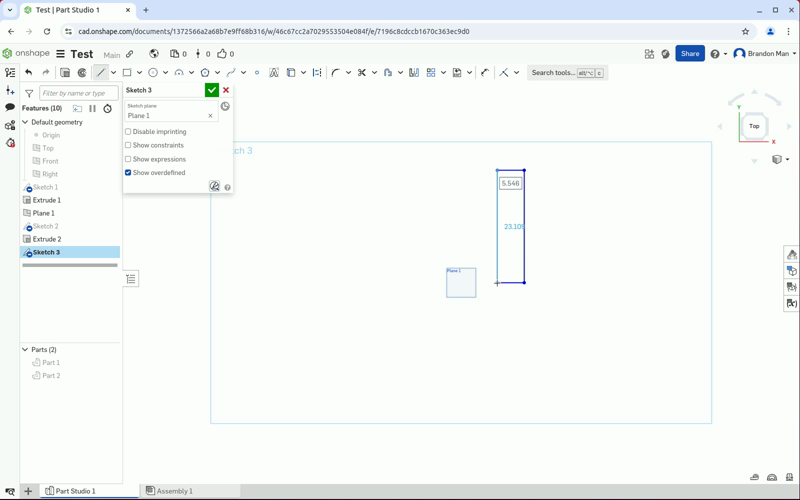
key_up(shift)
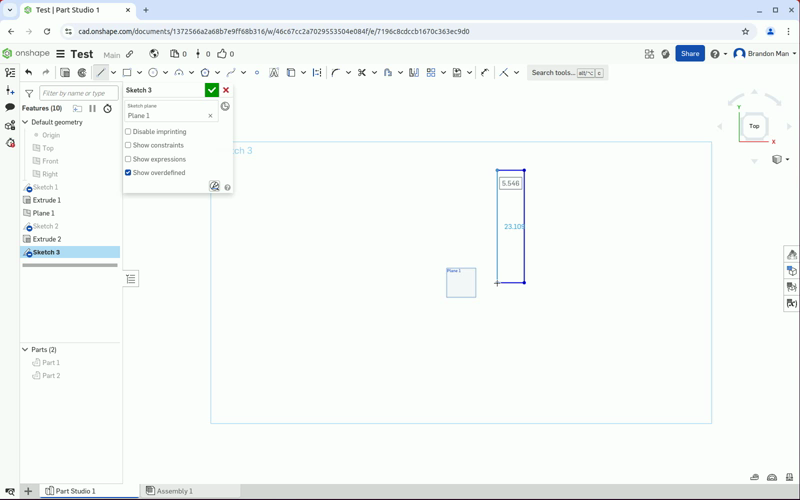
click(497, 282)
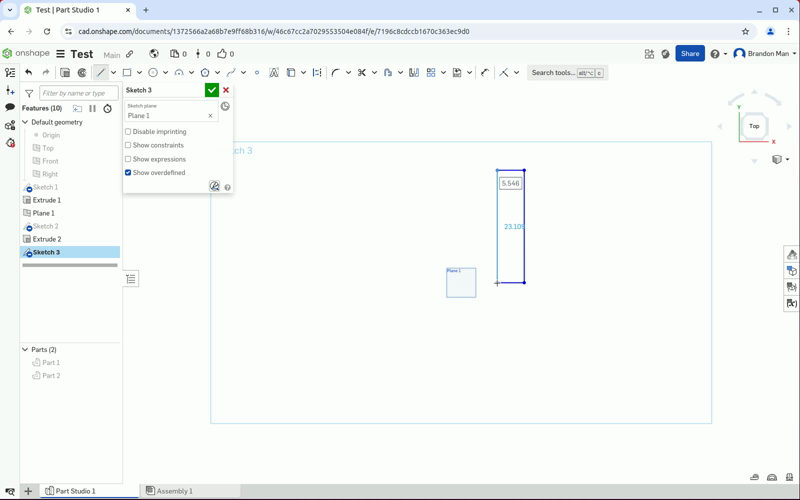
key(esc)
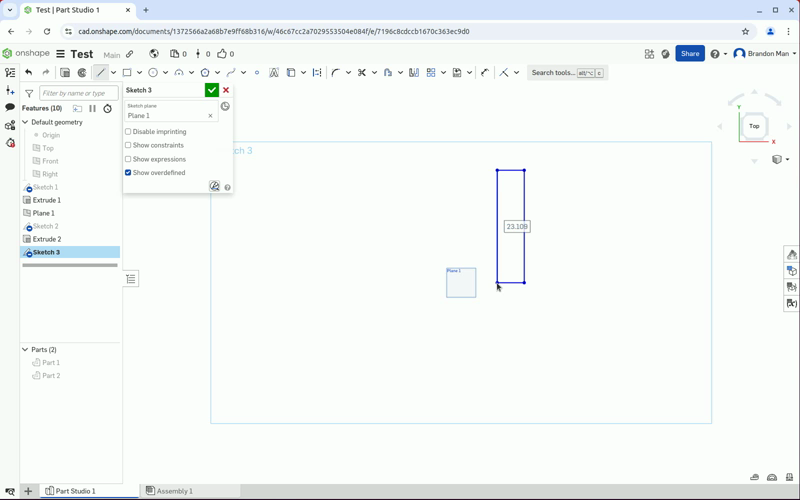
mouse_move(512, 191)
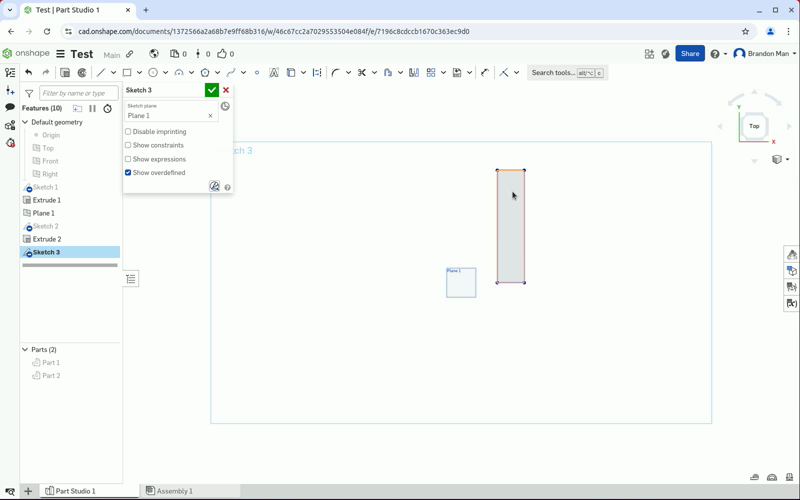
click(512, 191)
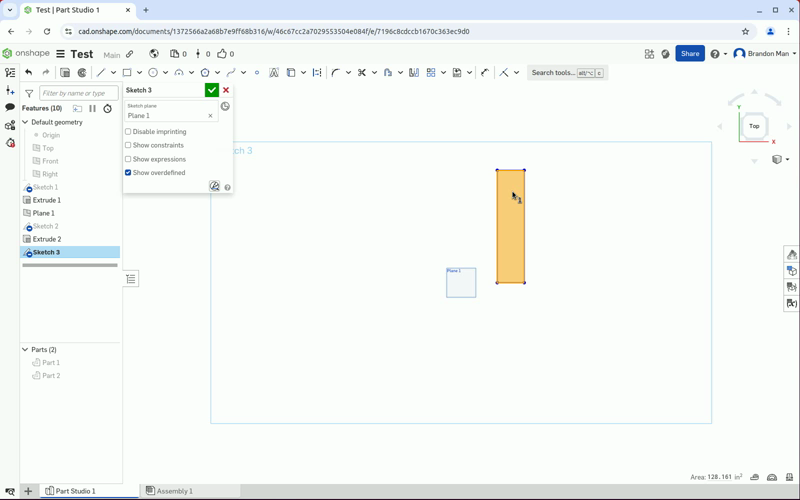
mouse_move(73, 352)
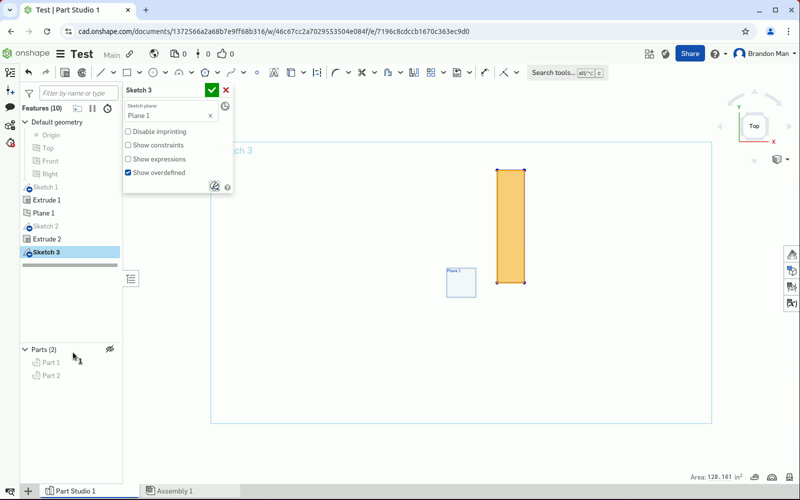
key(shift+y)
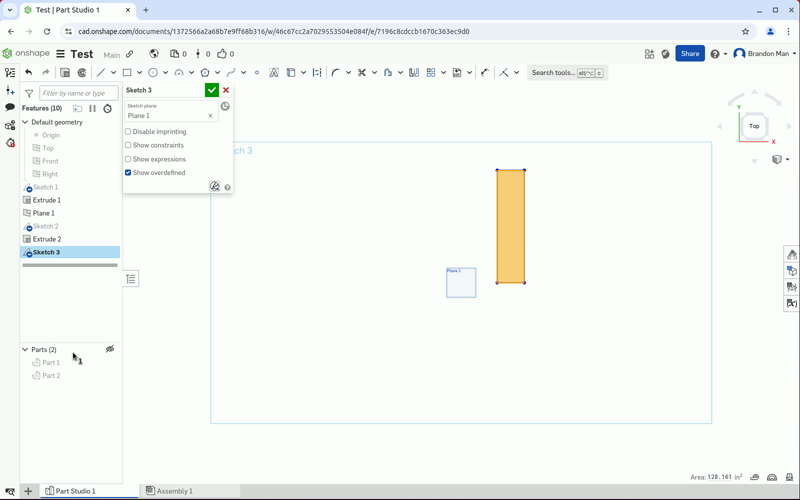
key(shift+e)
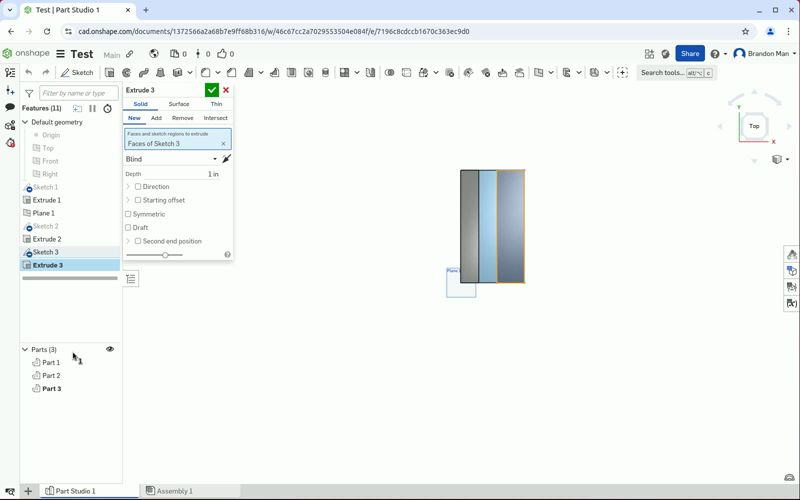
mouse_move(143, 106)
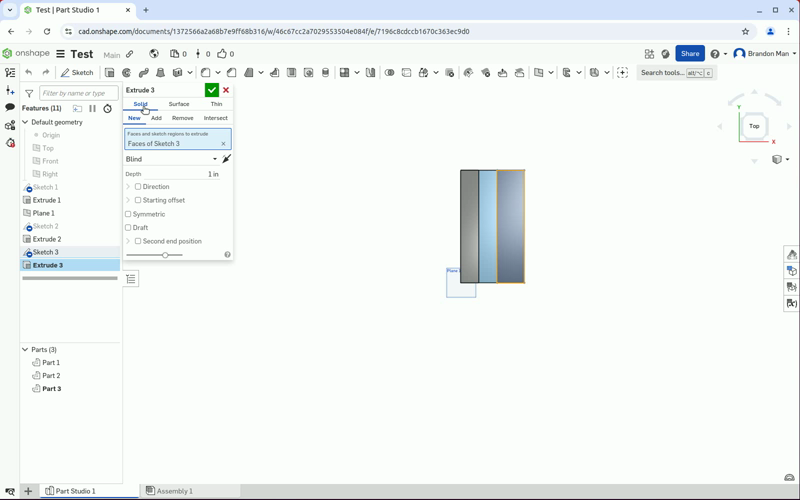
click(143, 106)
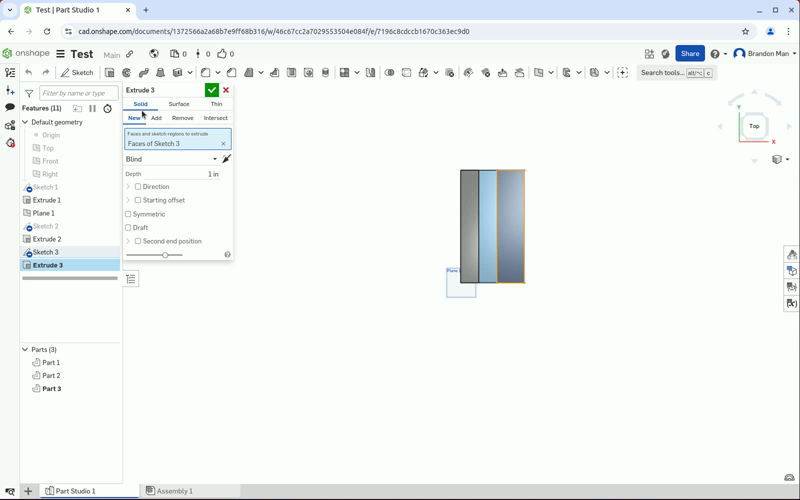
mouse_move(137, 120)
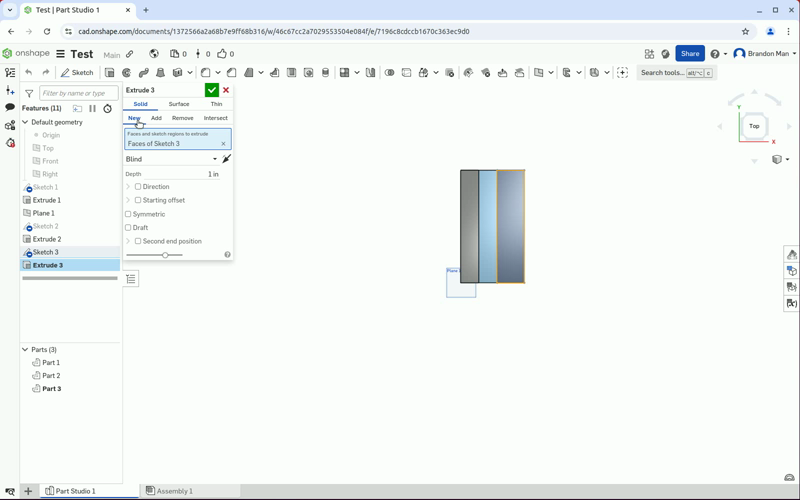
click(137, 120)
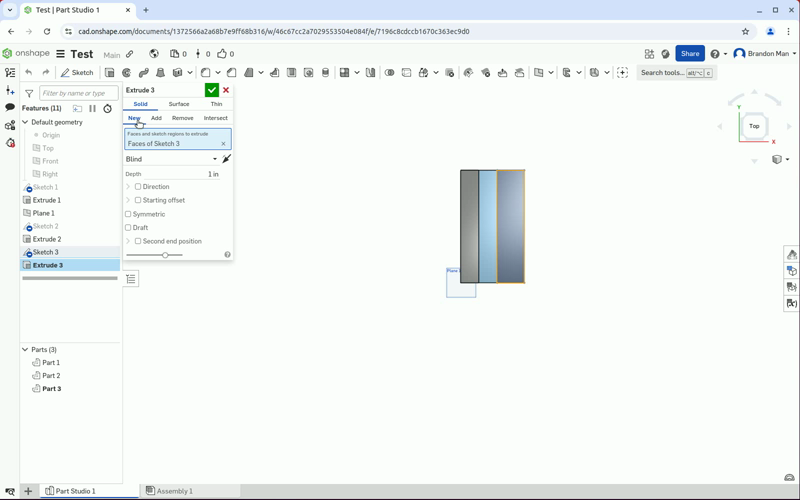
key(tab, 4)
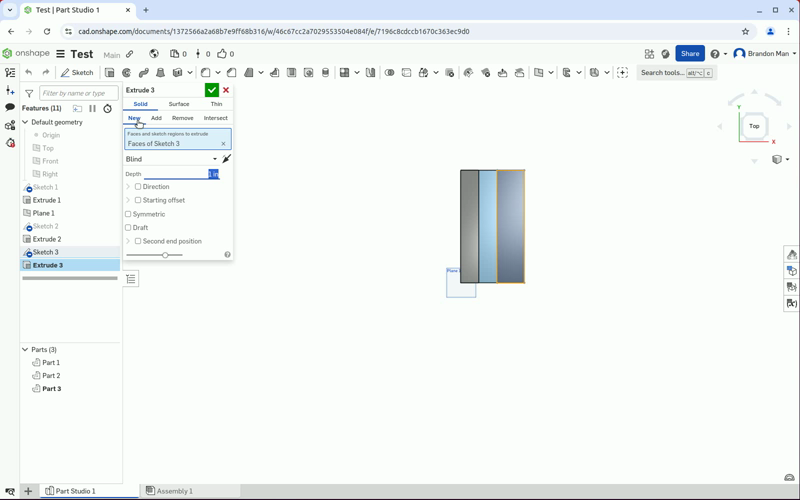
text(11.554)
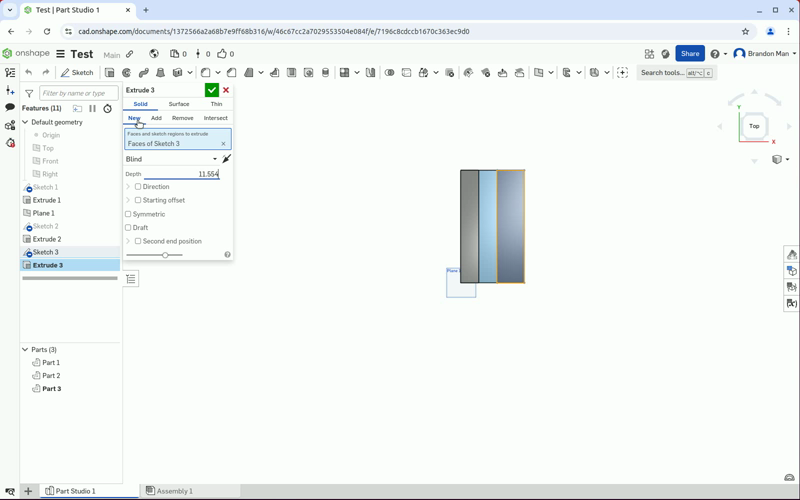
key(enter)
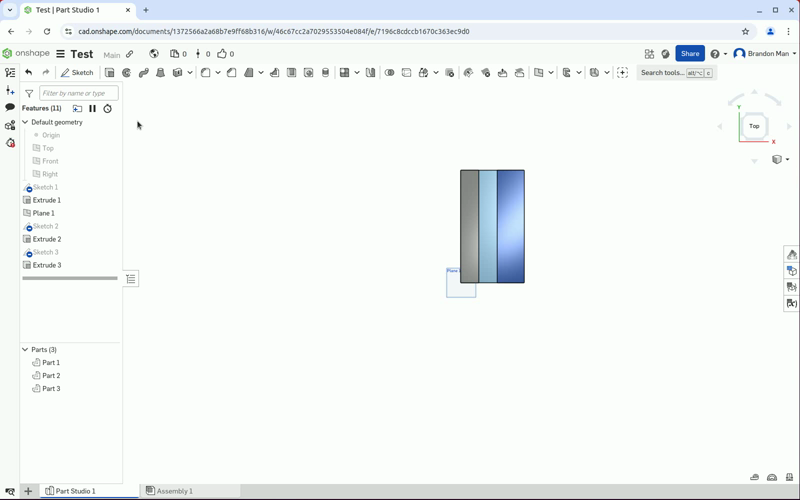
key(shift+h)
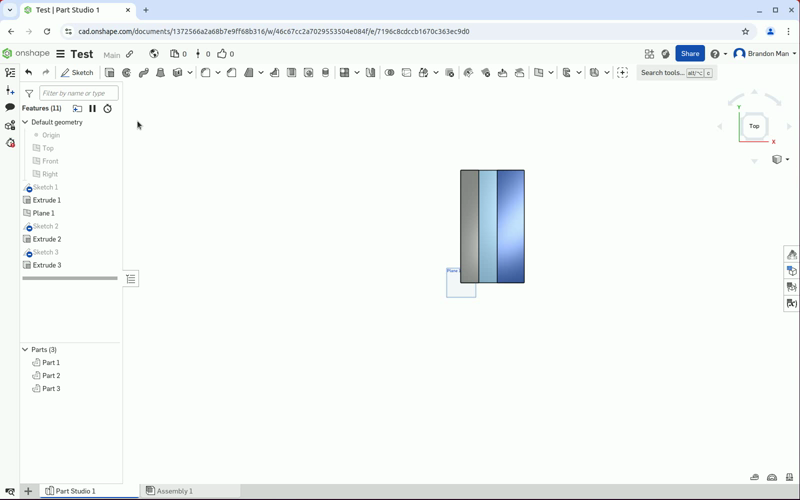
key(shift+h)
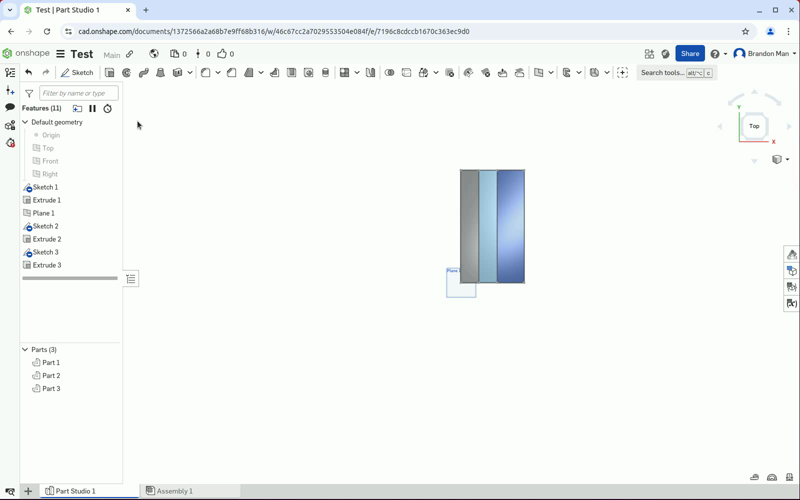
key(shift+7)
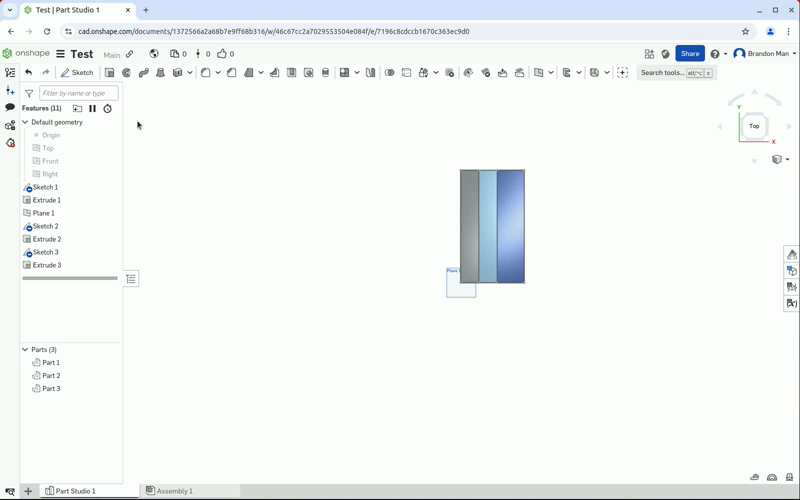
key(up, 3)
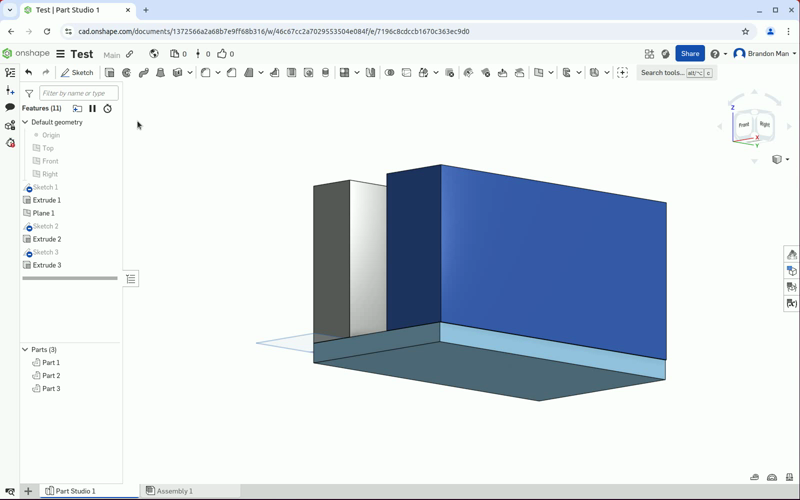
key(left, 3)
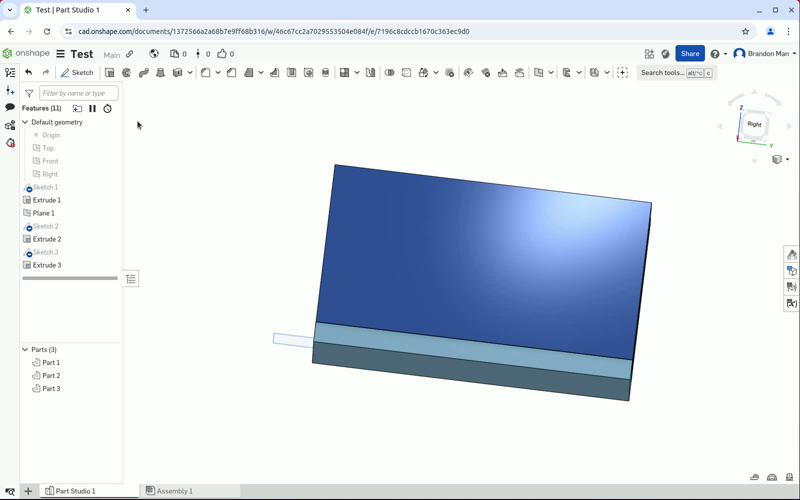
key(right, 3)
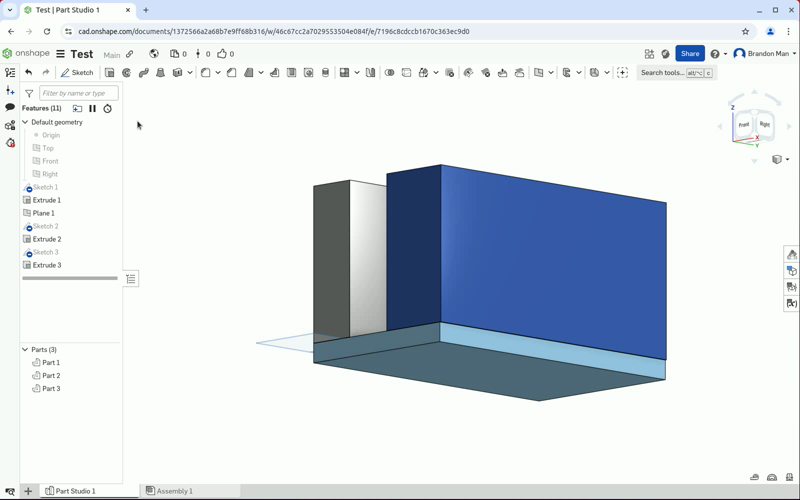
key(down, 3)
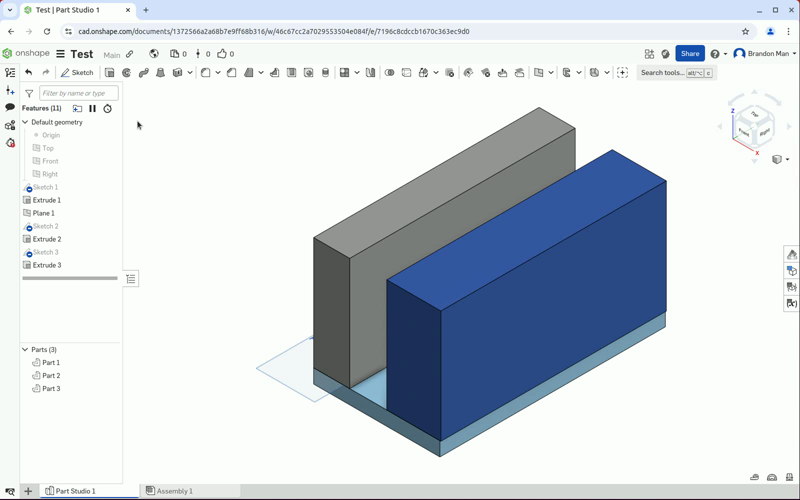
mouse_move(73, 189)
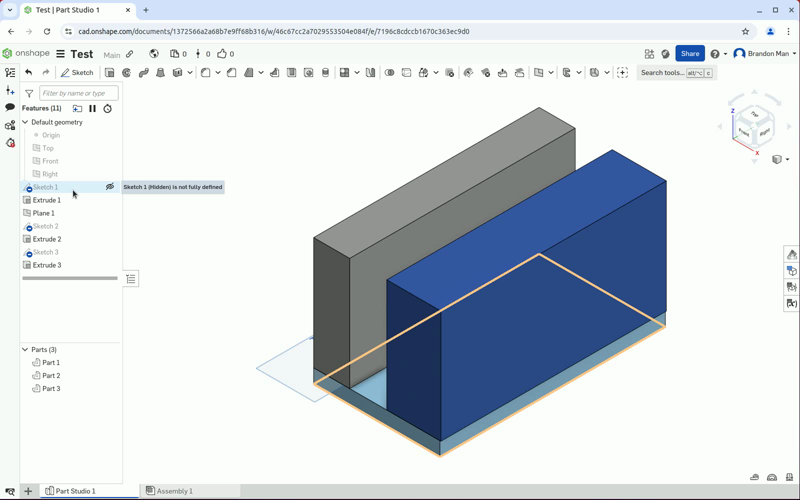
click(73, 189)